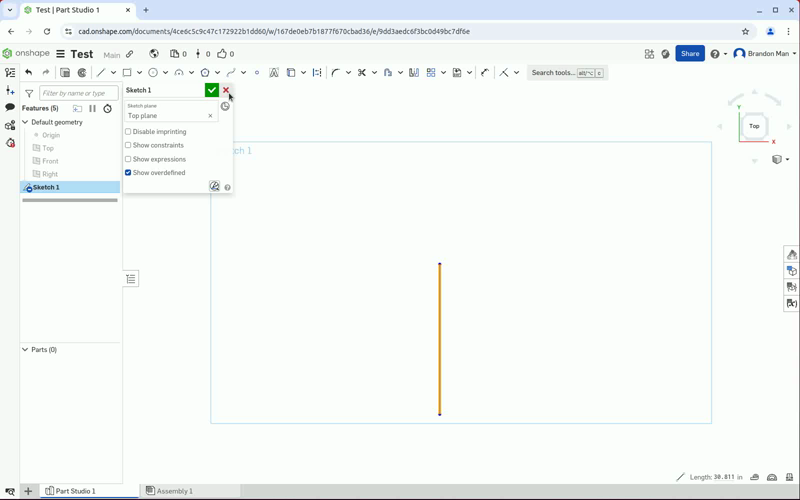
key(shift+h)
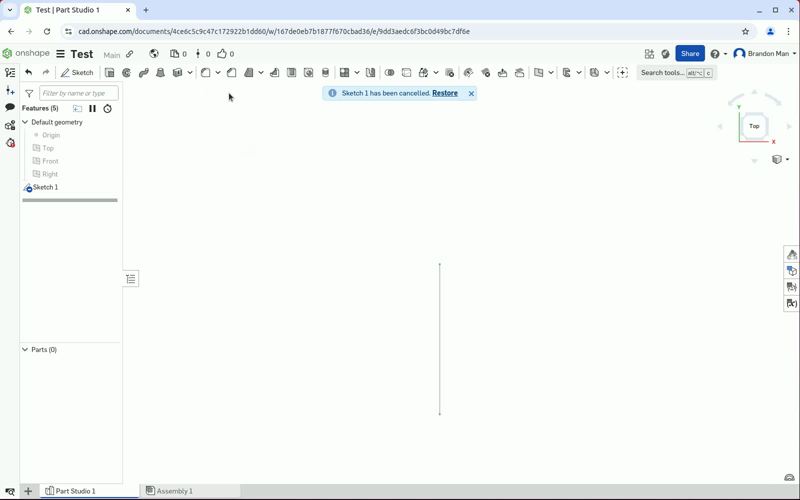
key(shift+s)
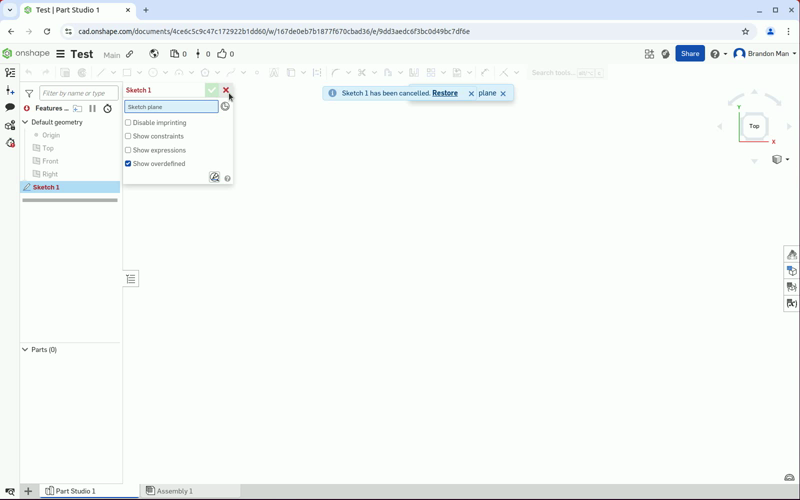
mouse_move(73, 150)
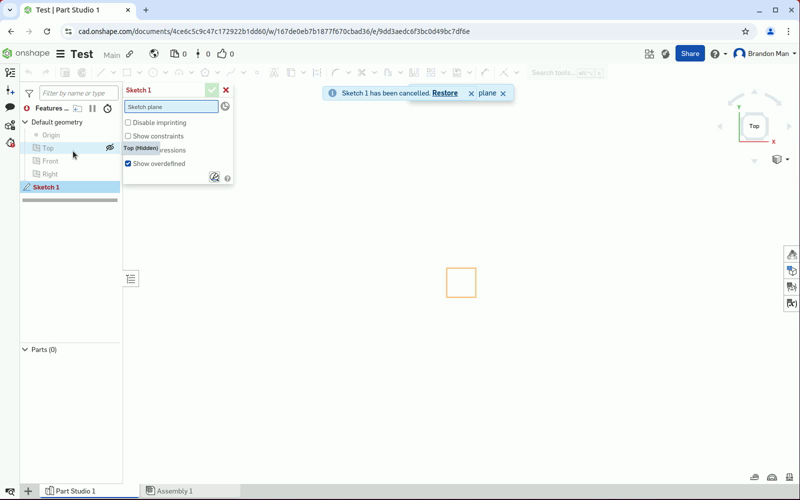
click(73, 150)
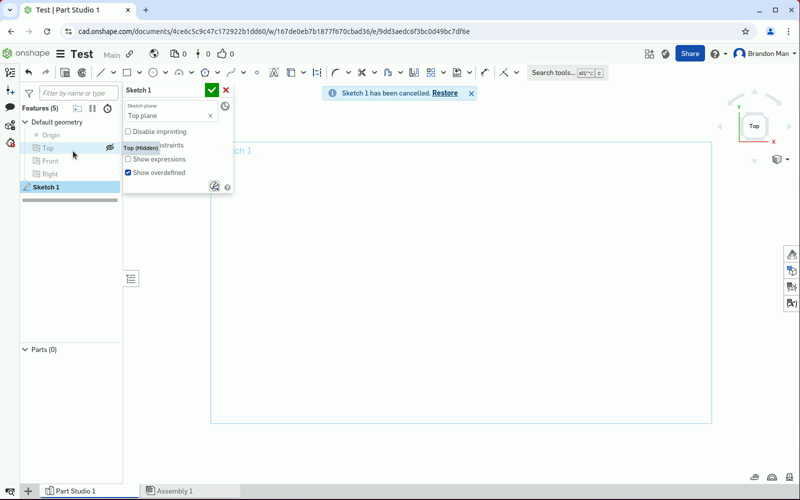
mouse_move(73, 352)
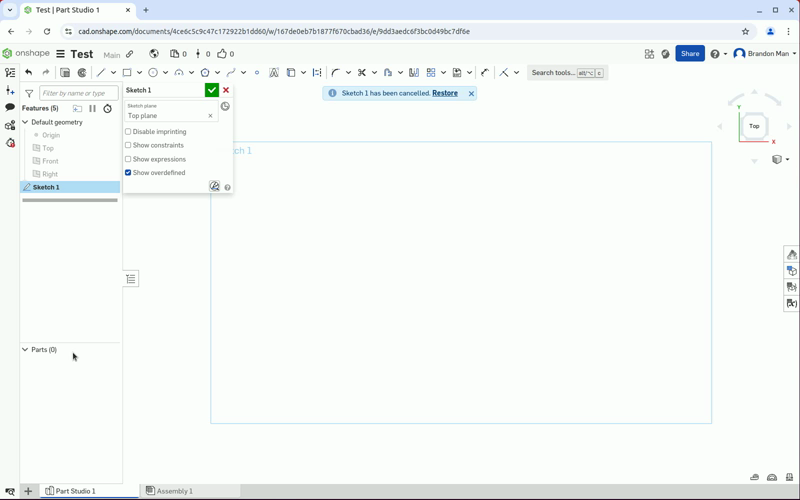
key(y)
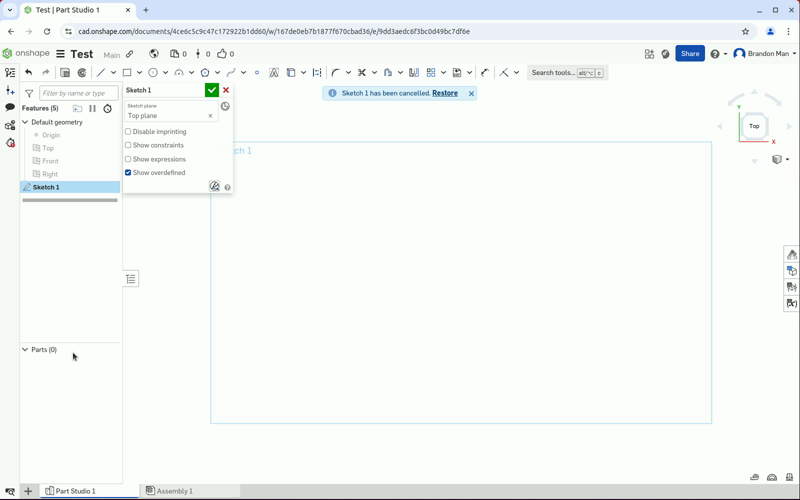
key(c)
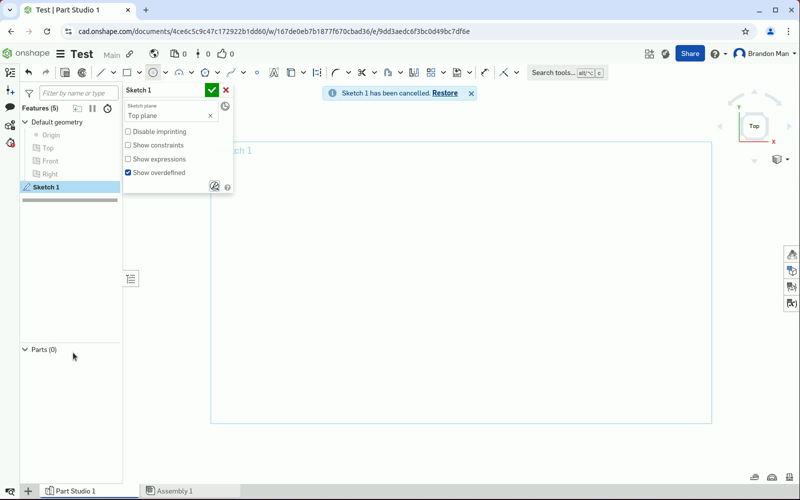
key_down(shift)
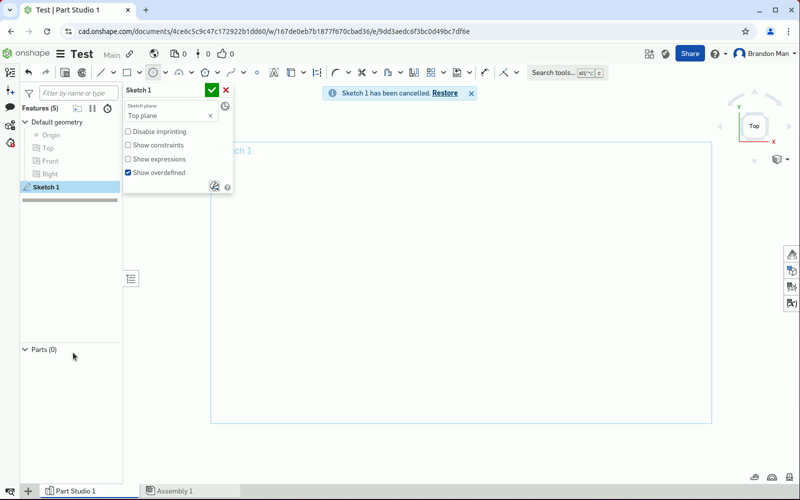
mouse_move(461, 282)
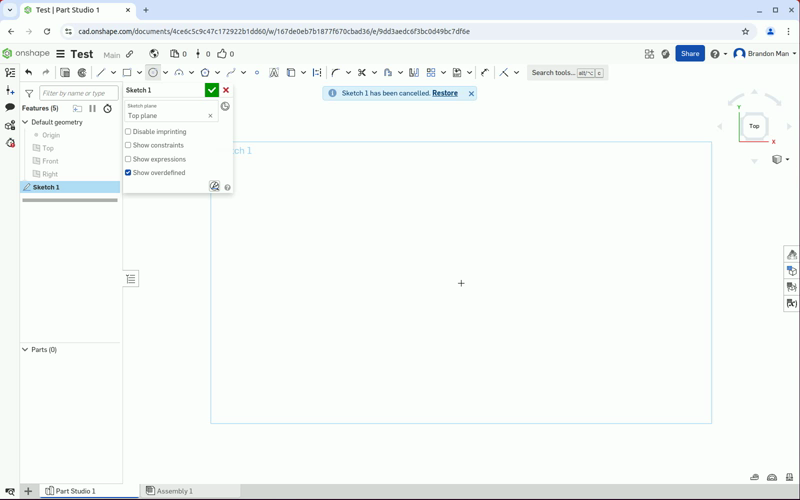
click(461, 282)
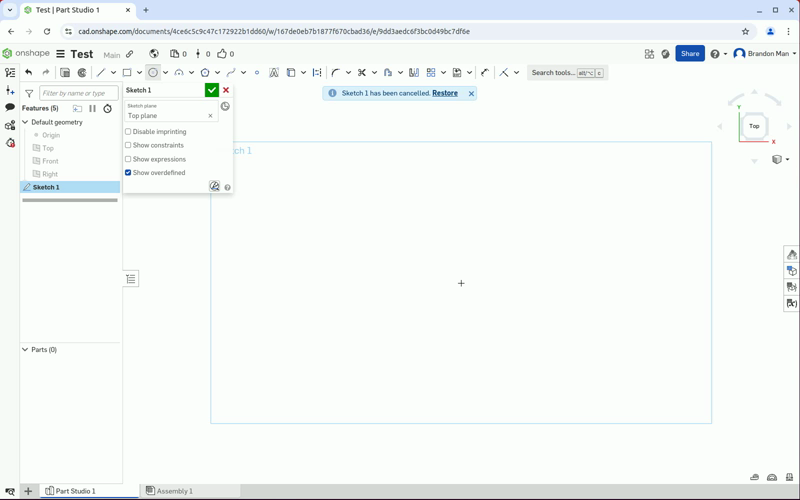
key_up(shift)
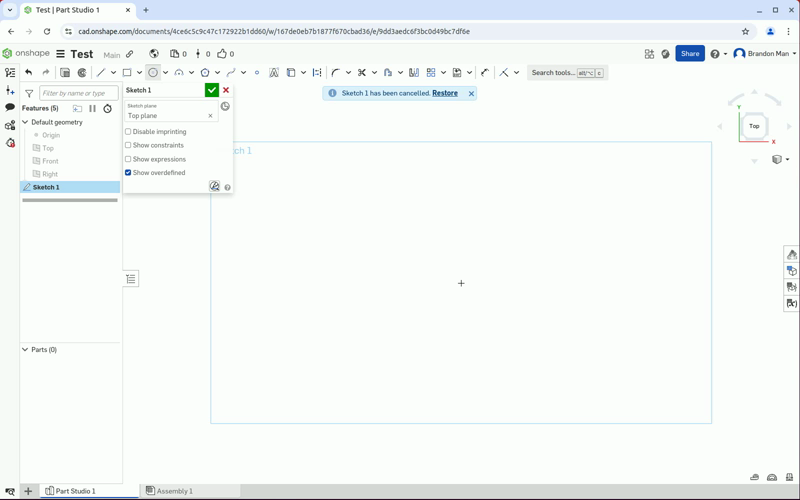
mouse_move(574, 282)
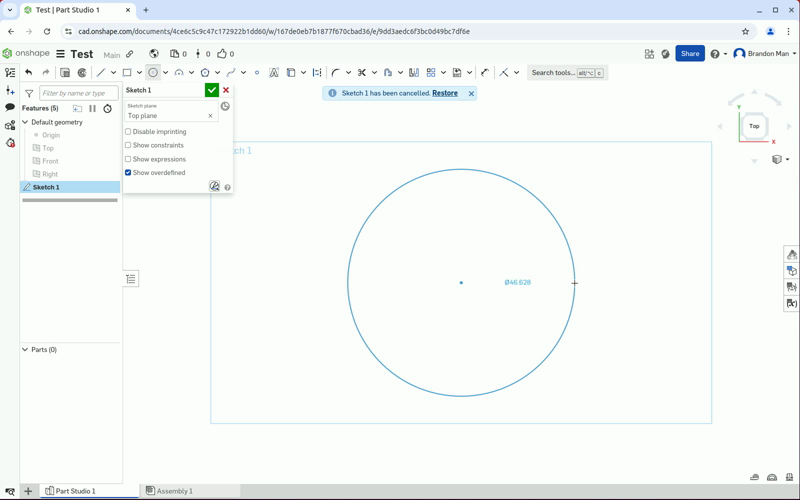
click(574, 282)
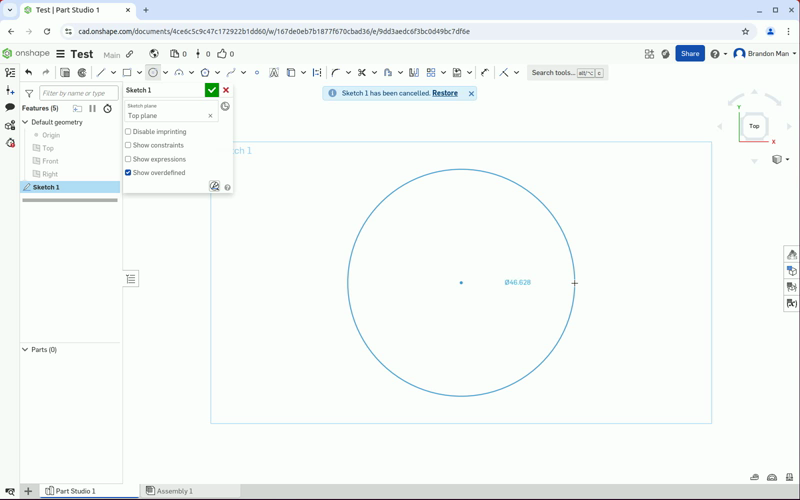
key(esc)
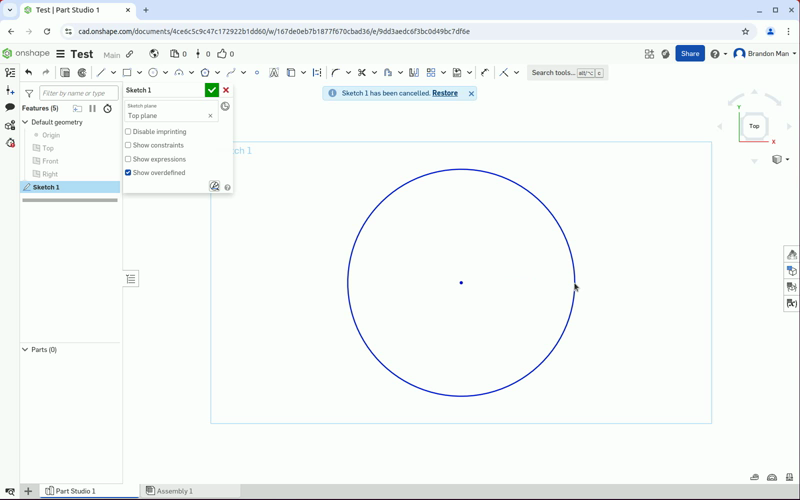
mouse_move(416, 315)
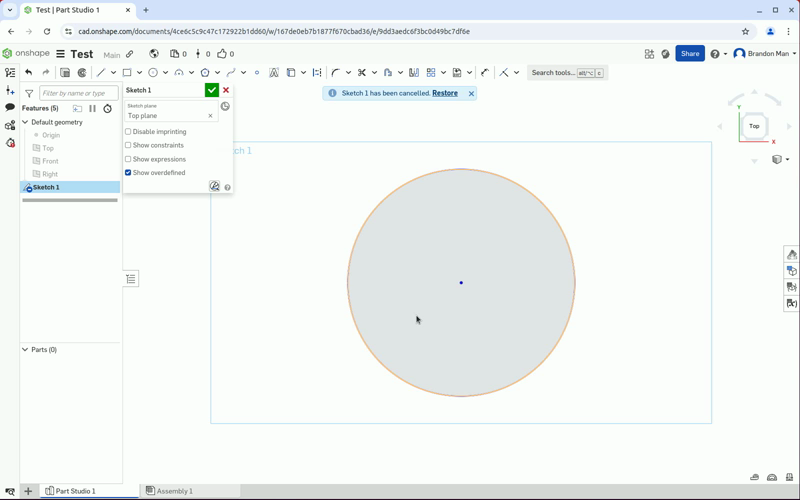
click(416, 315)
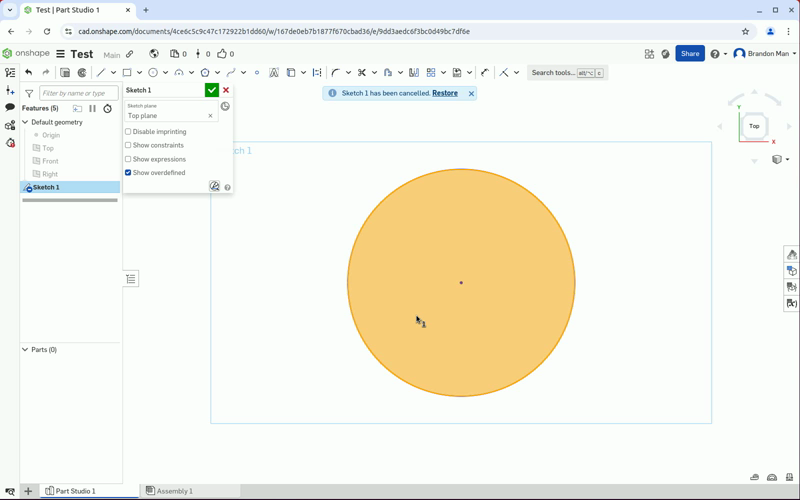
mouse_move(73, 352)
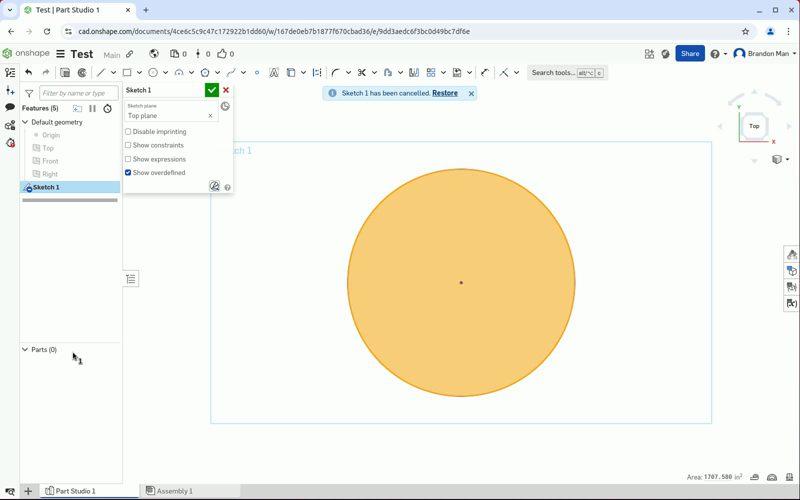
key(shift+y)
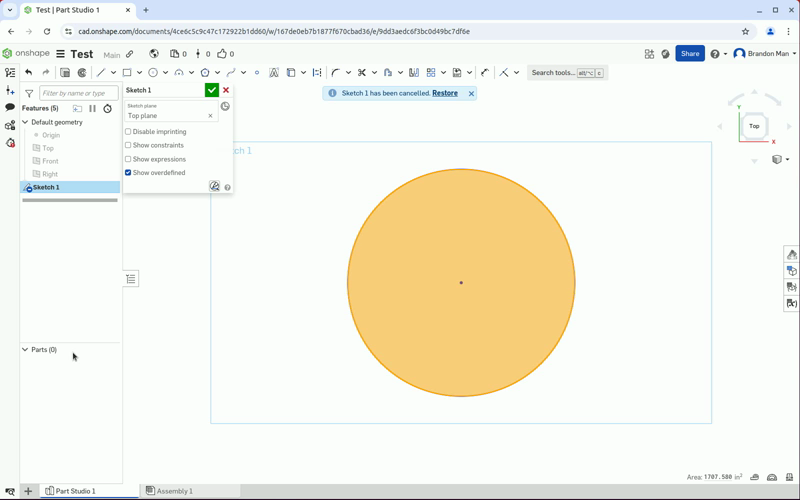
key(shift+e)
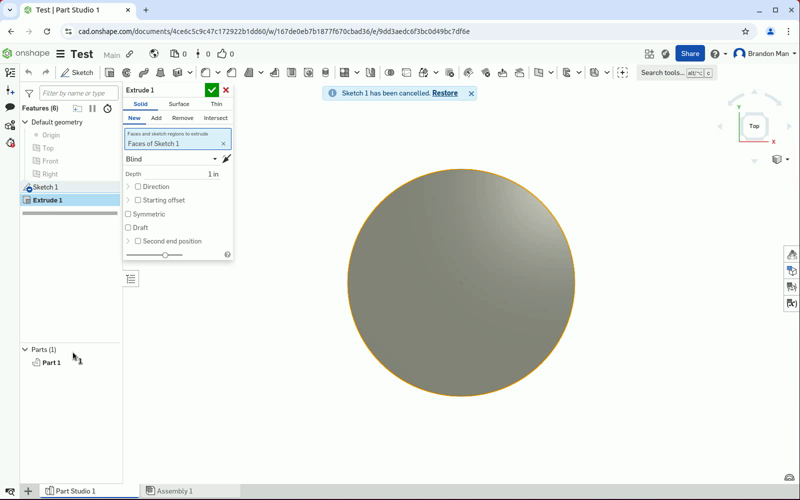
mouse_move(143, 106)
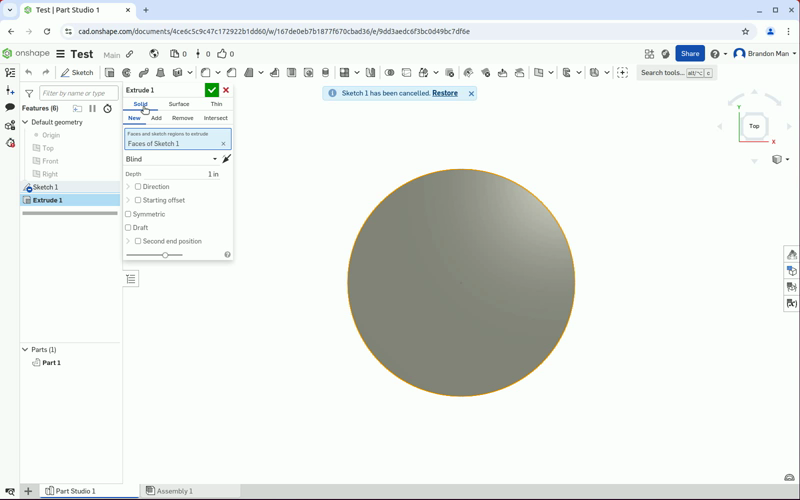
click(143, 106)
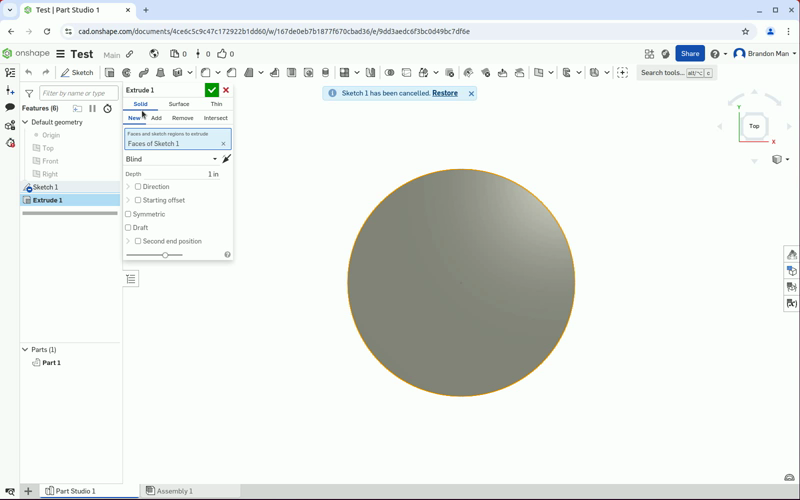
mouse_move(137, 120)
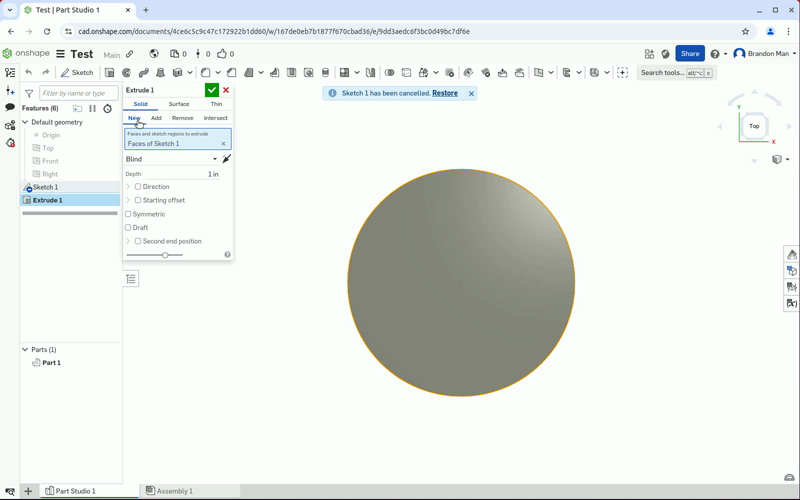
click(137, 120)
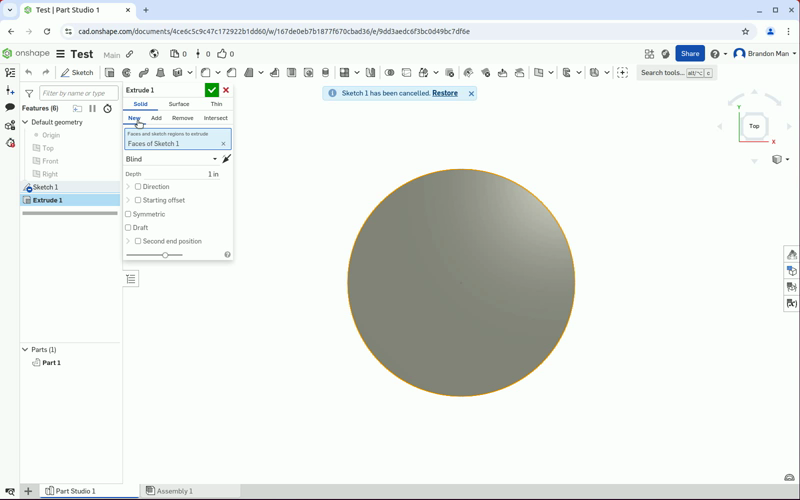
key(tab, 4)
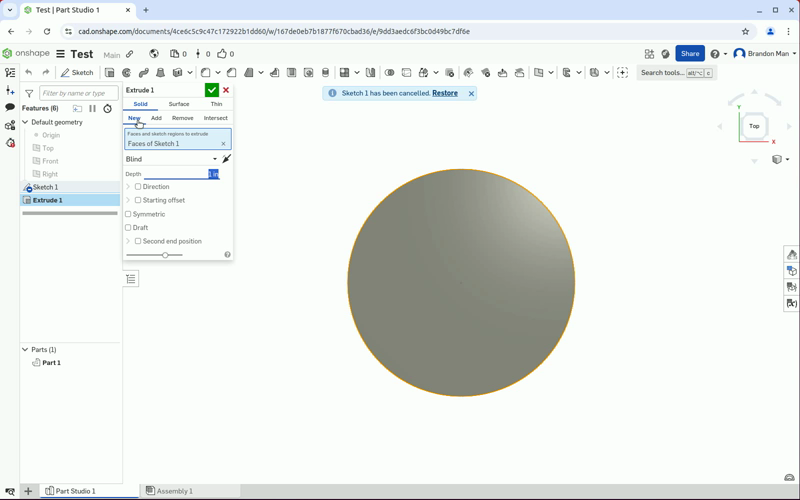
text(3.851)
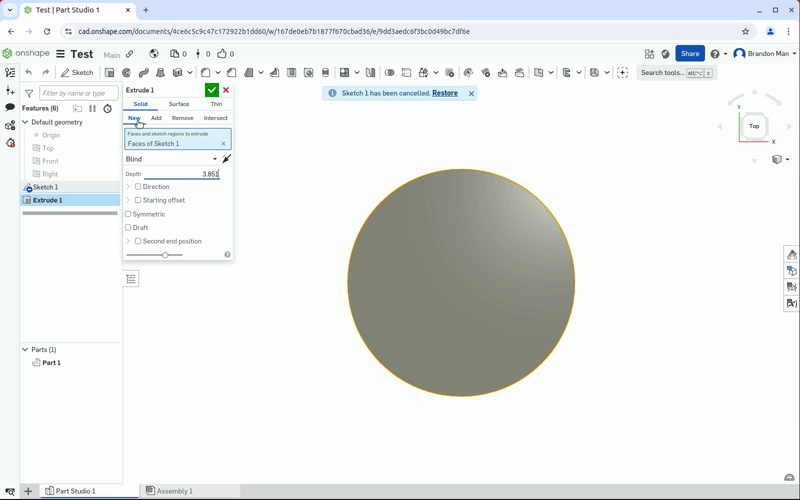
key(enter)
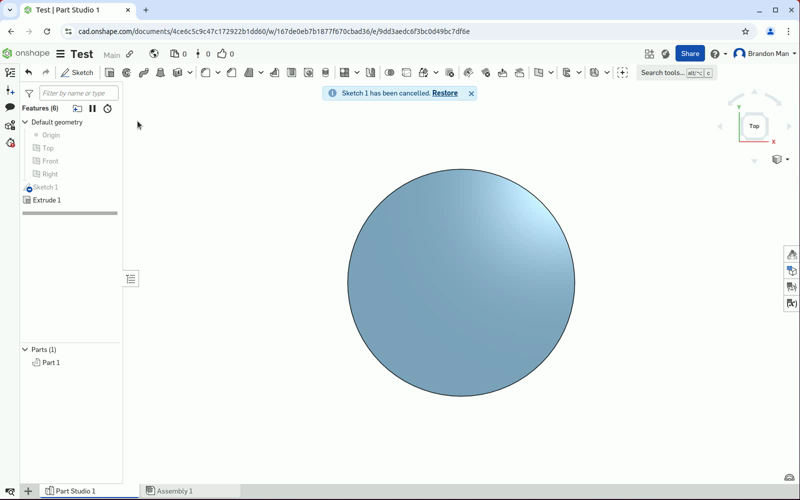
key(shift+h)
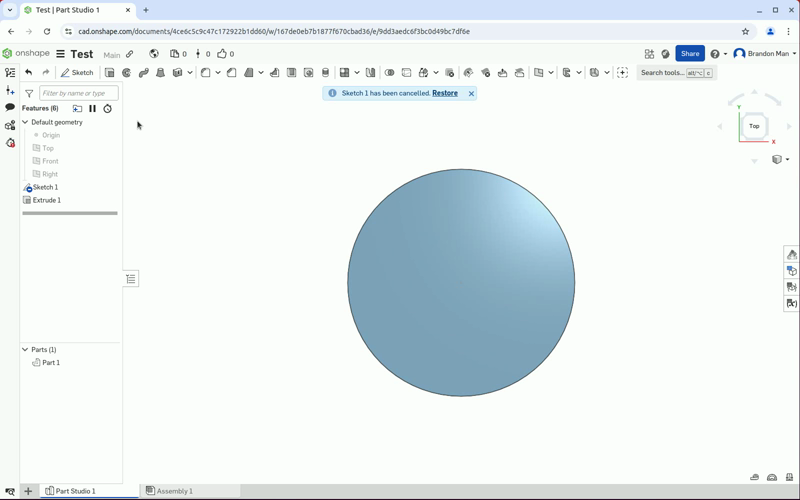
key(shift+h)
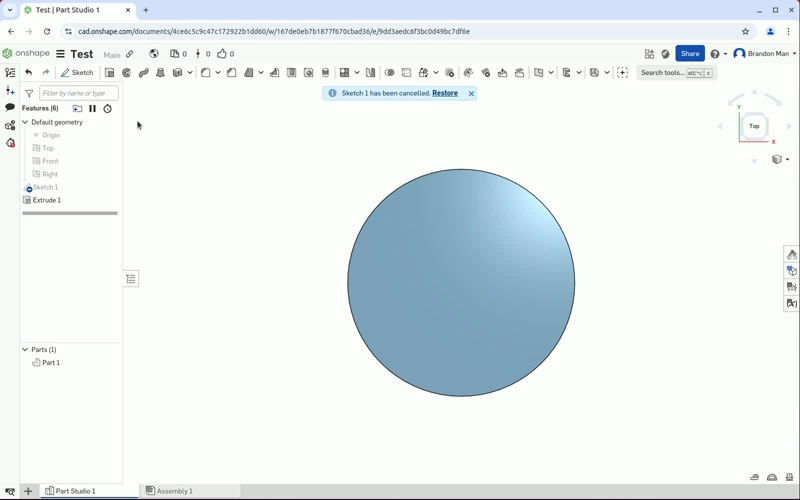
mouse_move(73, 189)
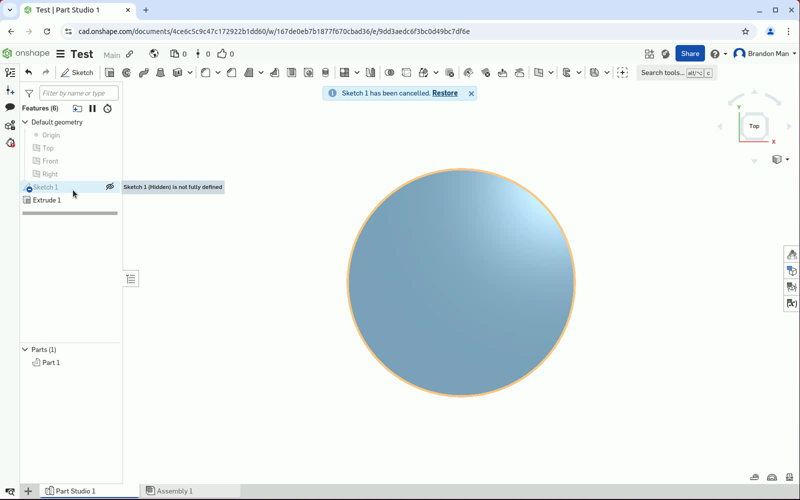
click(73, 189)
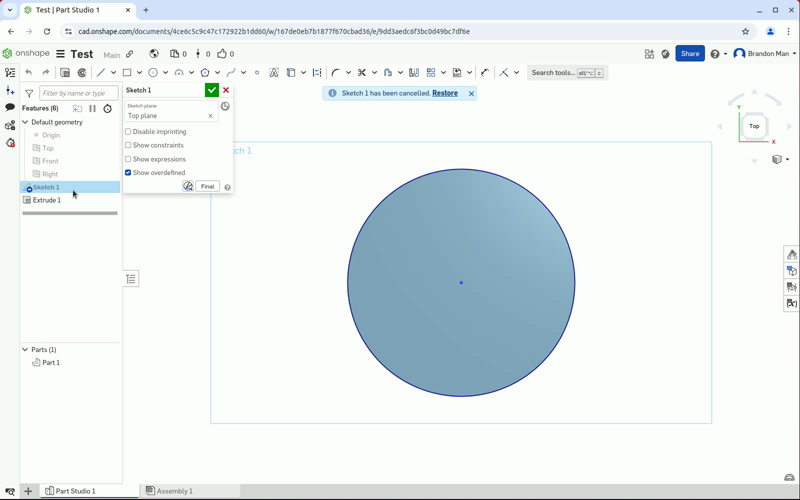
mouse_move(229, 92)
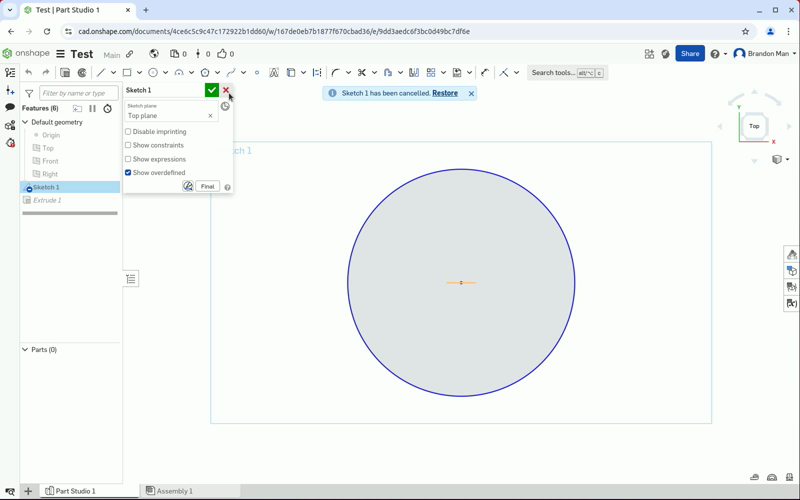
click(229, 92)
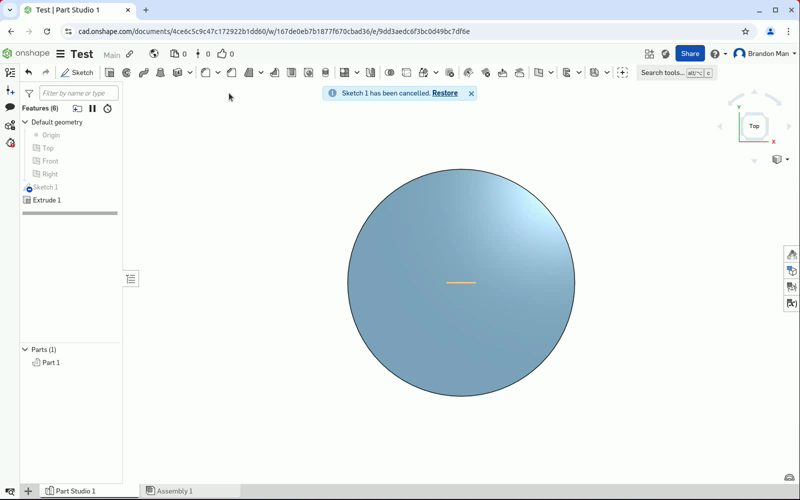
mouse_move(541, 75)
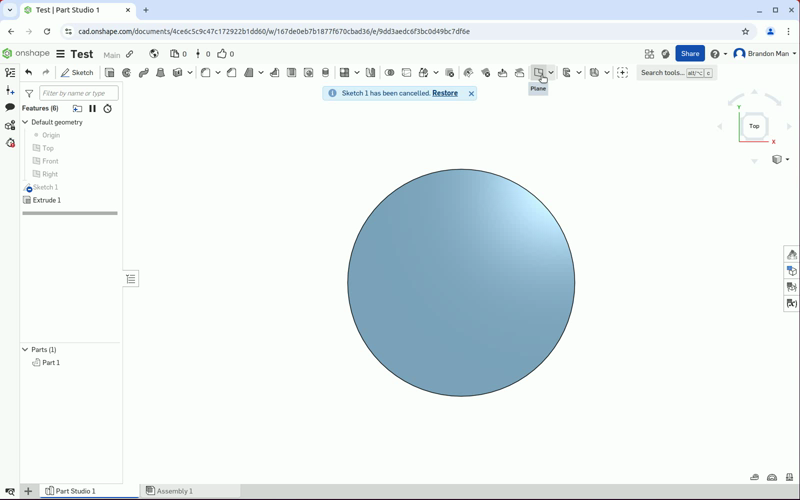
click(541, 75)
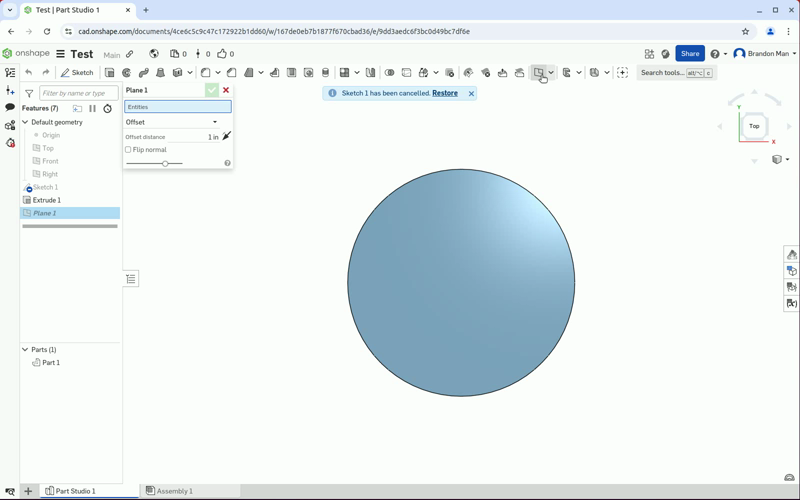
mouse_move(73, 150)
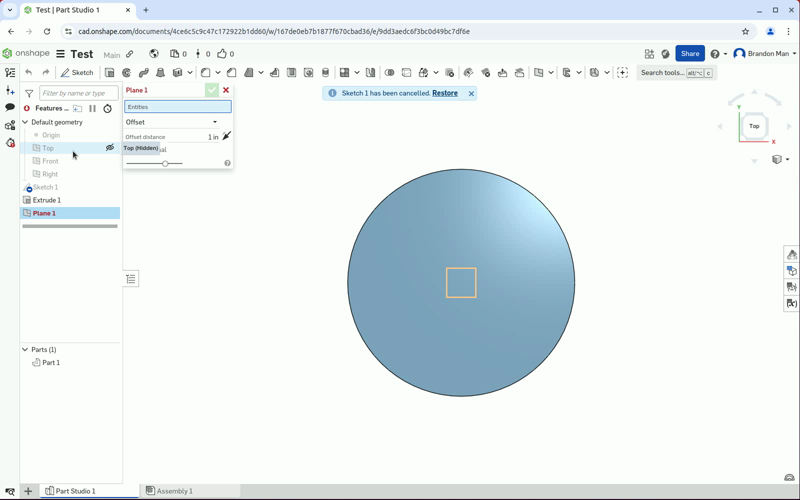
click(73, 150)
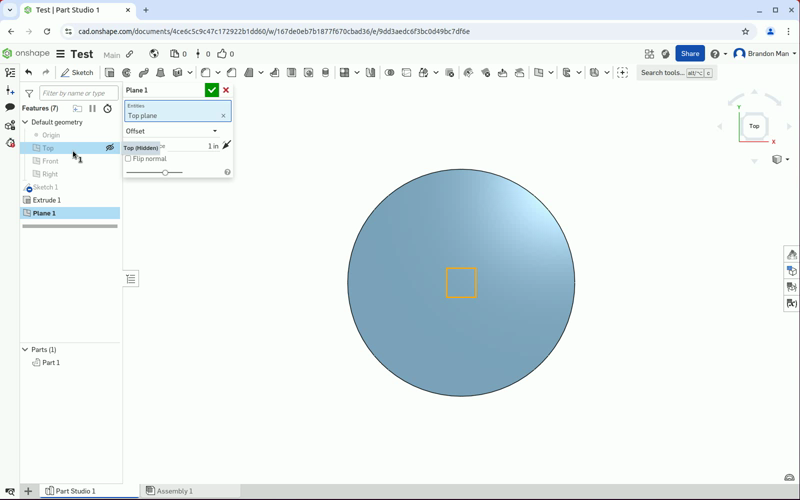
key(tab, 2)
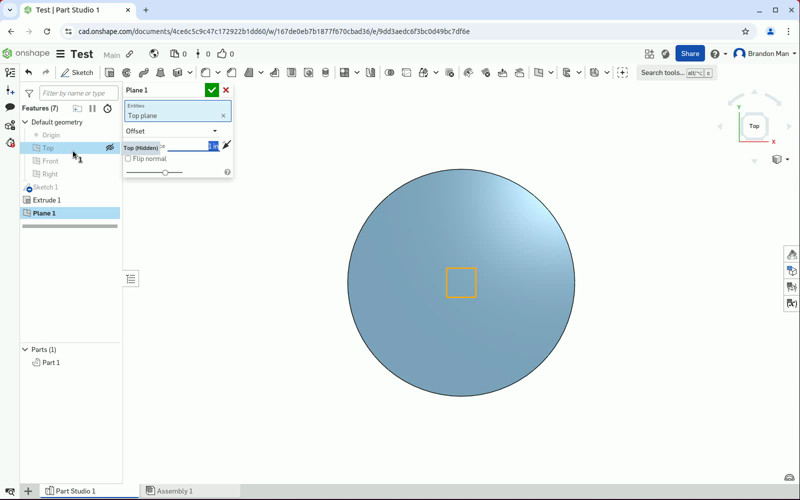
text(3.851)
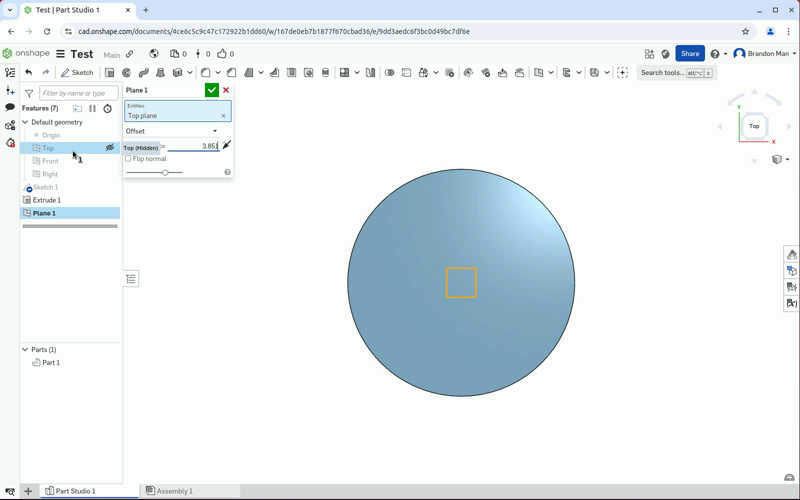
key(enter, 2)
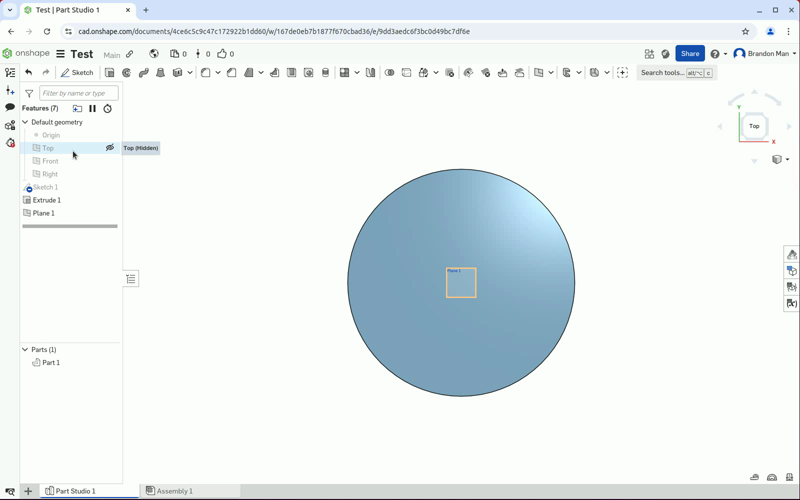
key(shift+s)
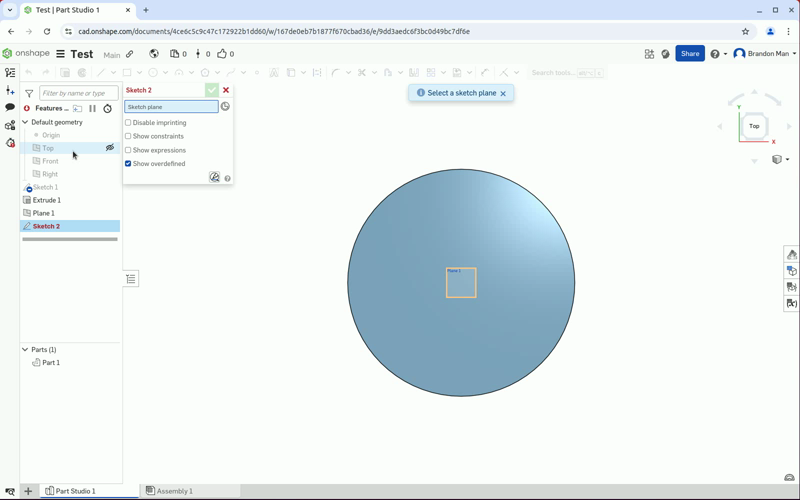
mouse_move(73, 215)
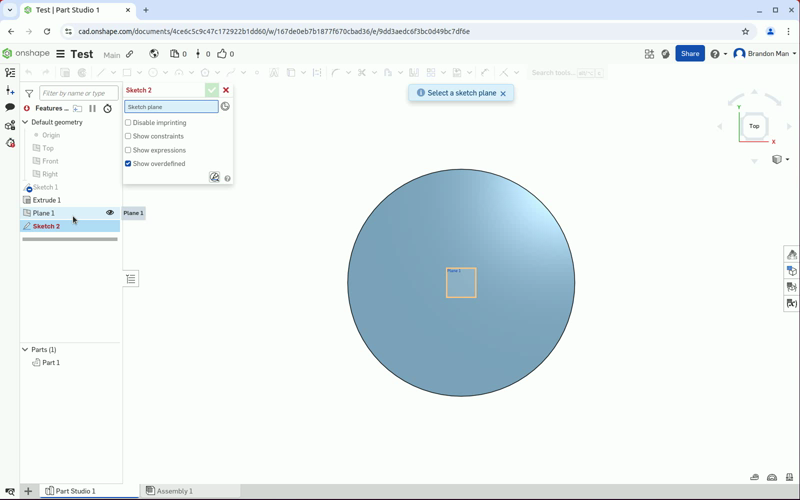
click(73, 215)
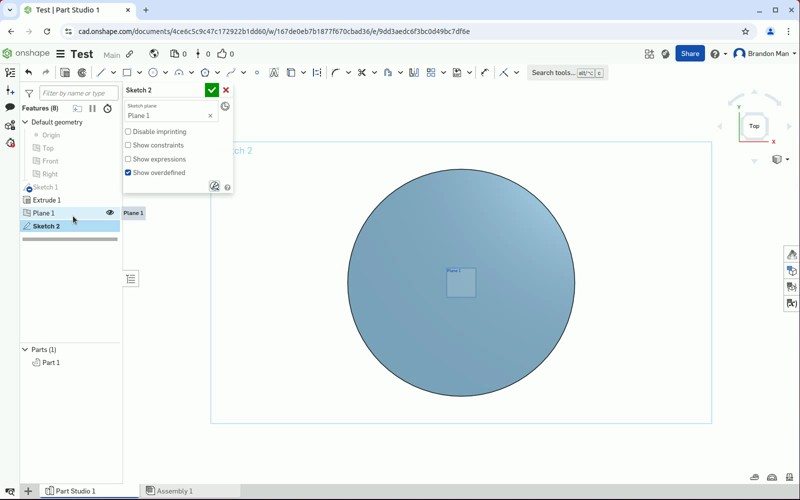
mouse_move(73, 352)
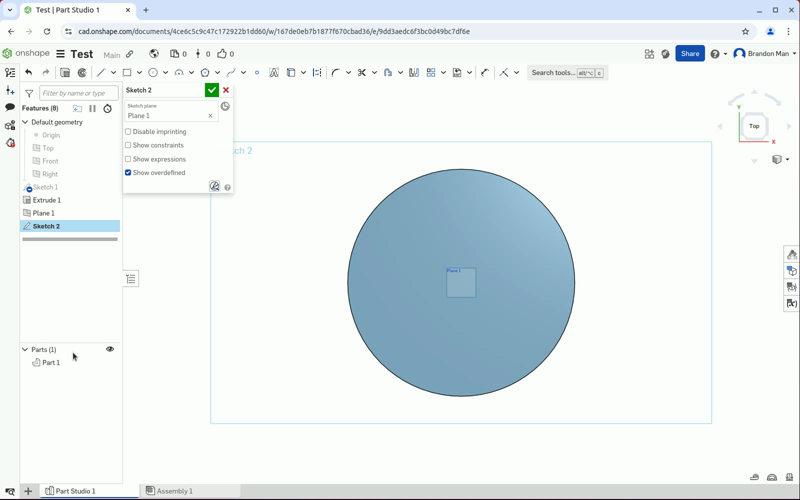
key(y)
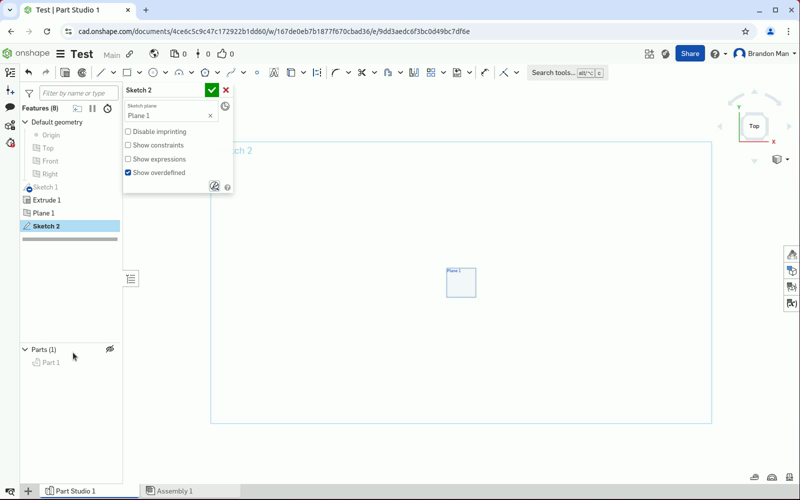
key(l)
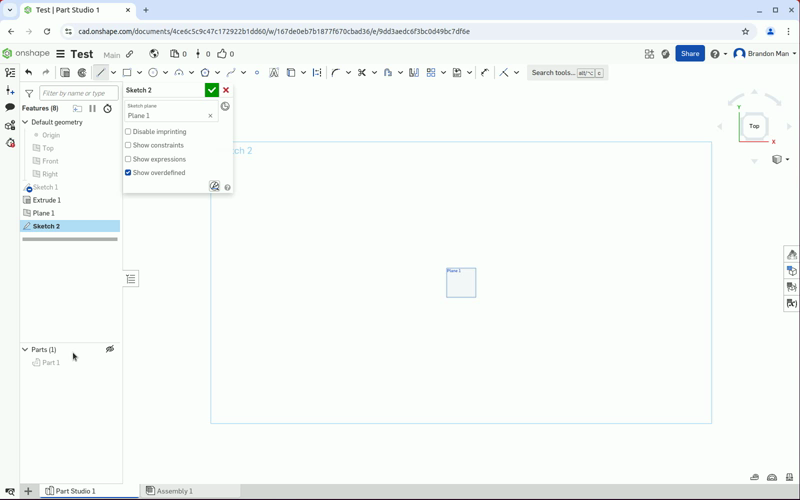
key_down(shift)
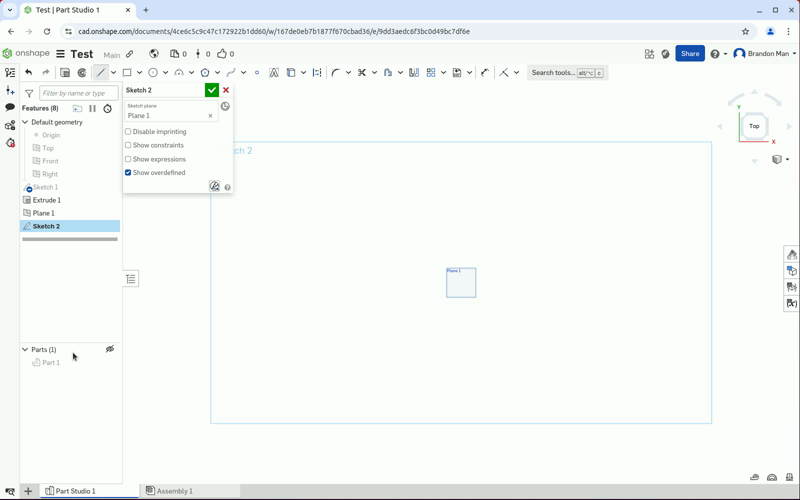
mouse_move(405, 228)
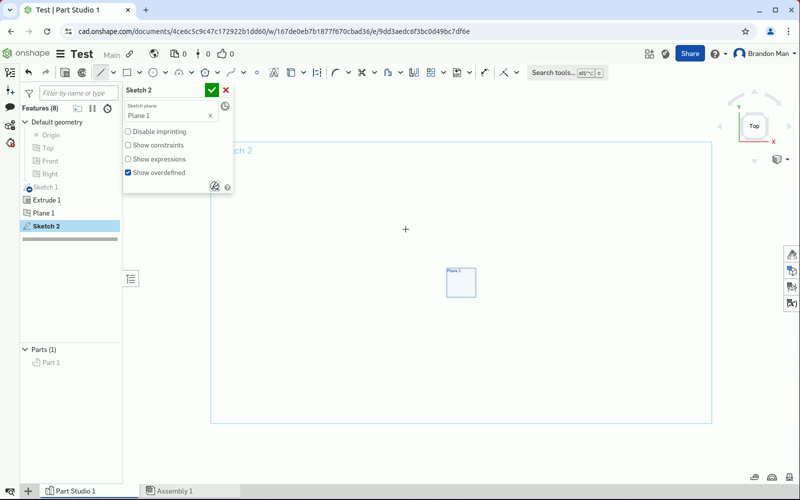
click(405, 228)
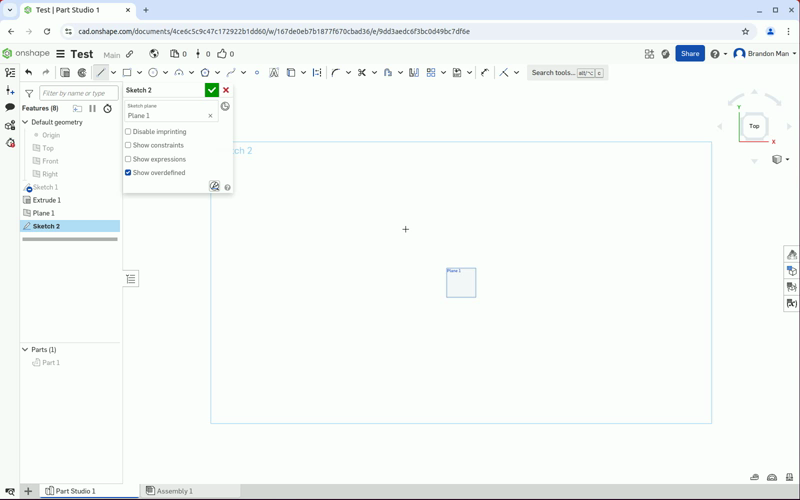
key_up(shift)
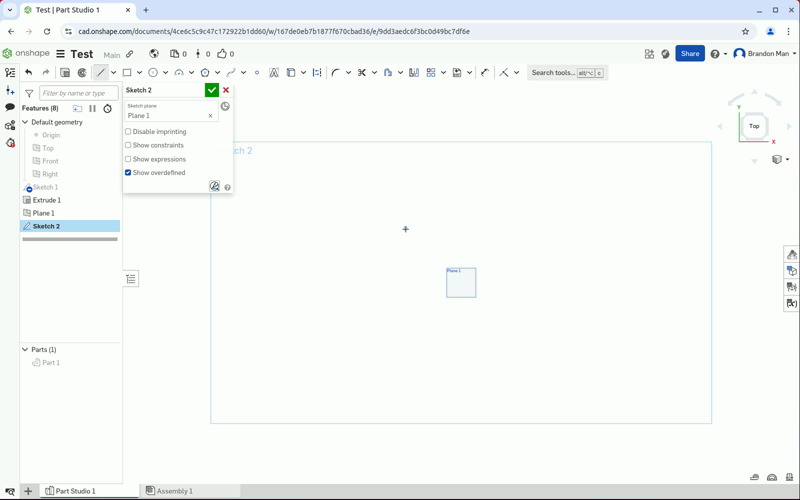
key_down(shift)
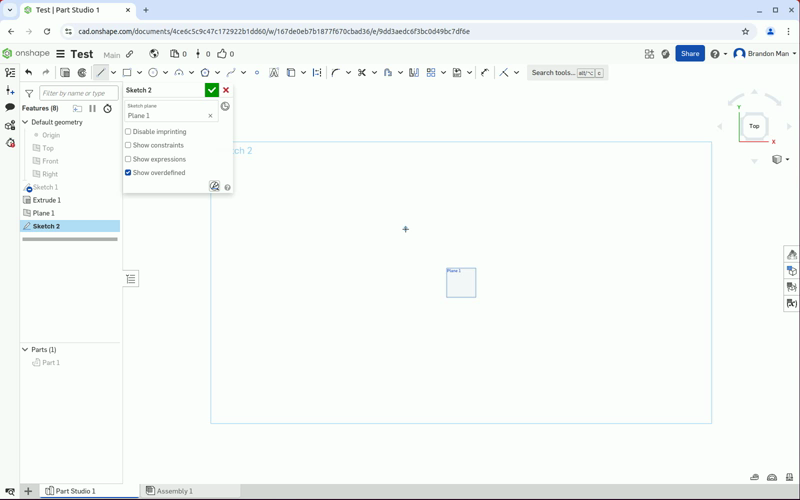
mouse_move(435, 228)
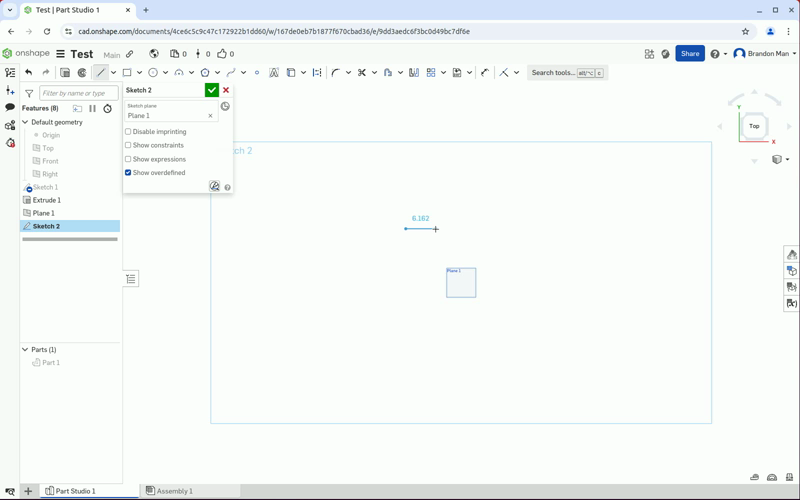
mouse_move(453, 228)
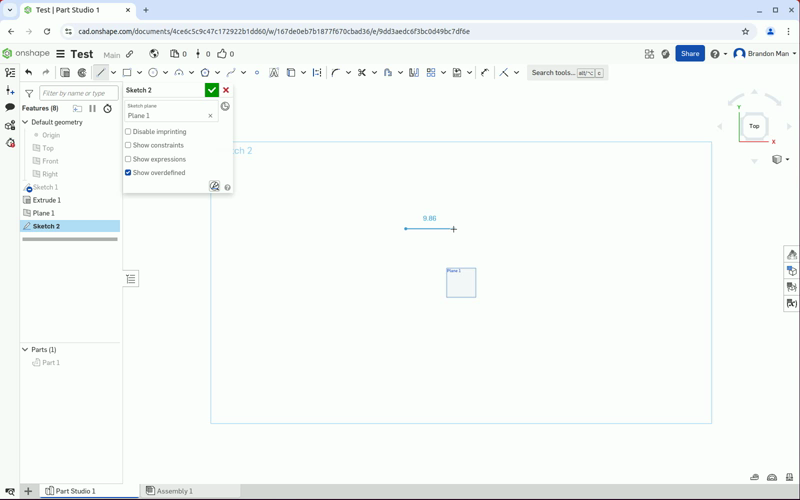
click(453, 228)
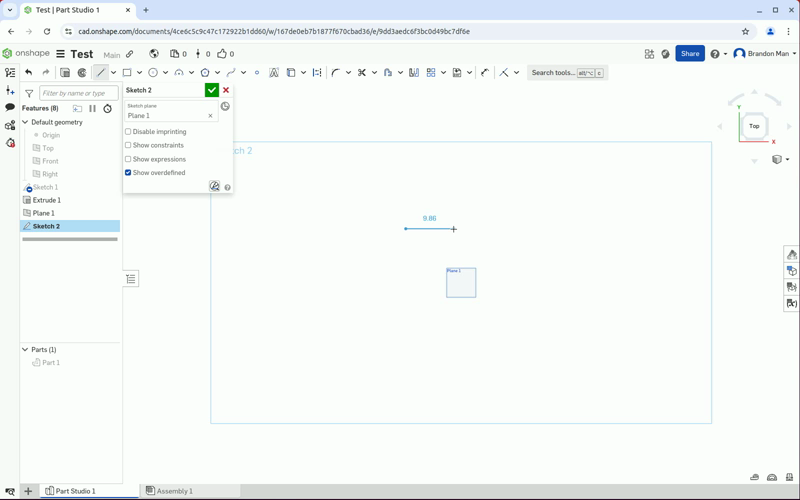
key_up(shift)
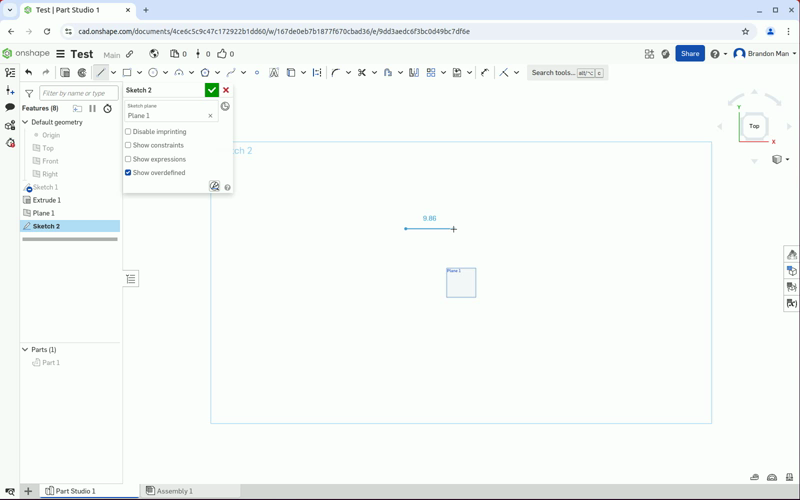
key_down(shift)
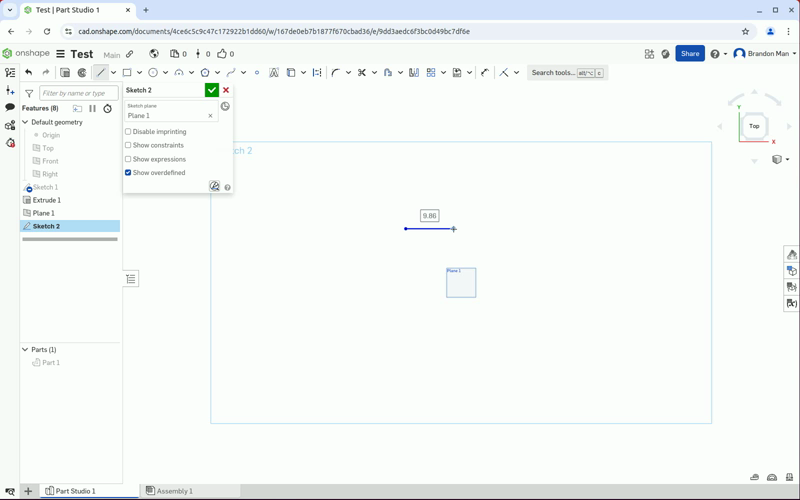
mouse_move(453, 362)
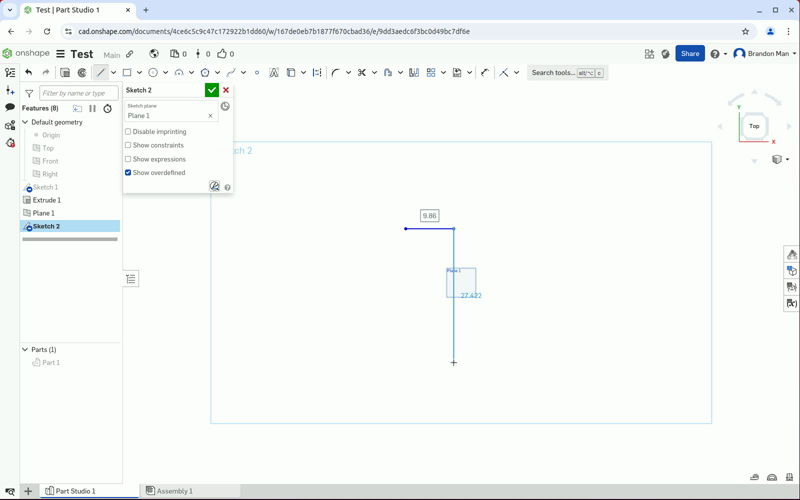
click(453, 362)
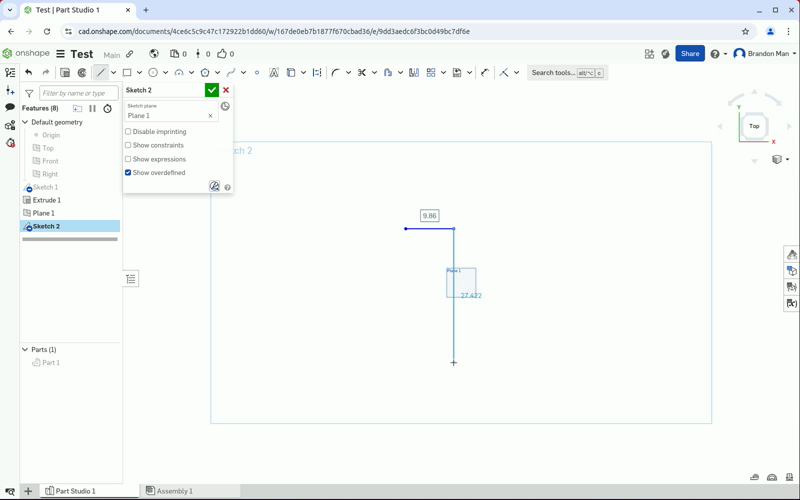
key_up(shift)
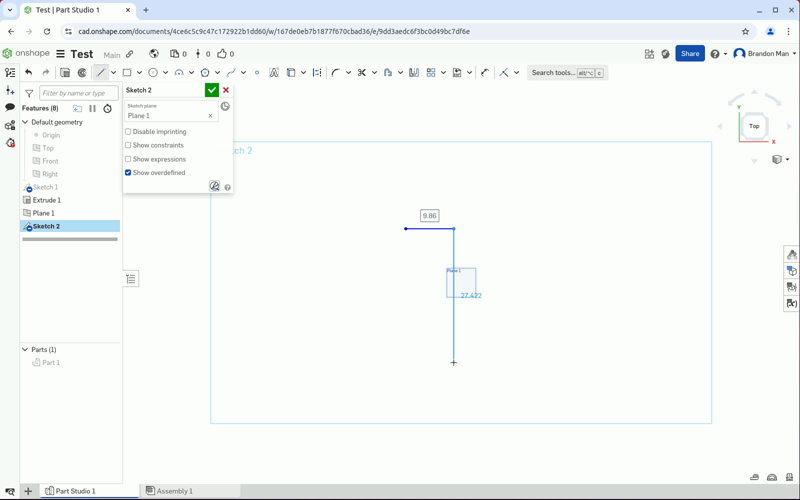
key_down(shift)
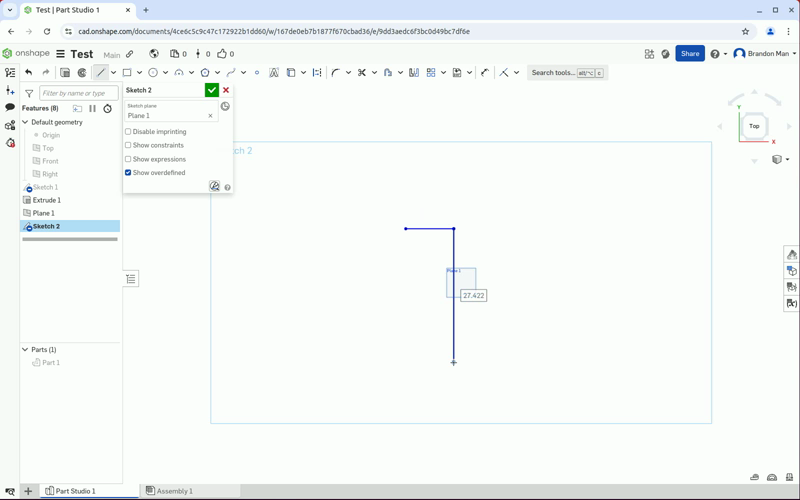
mouse_move(483, 362)
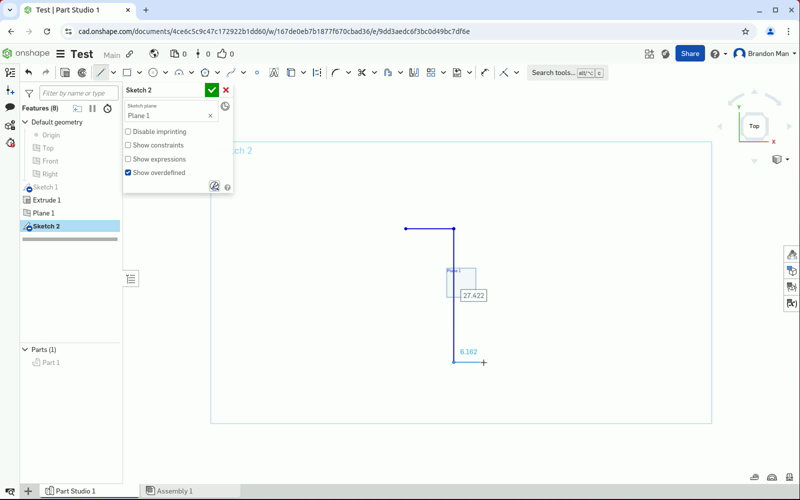
mouse_move(470, 362)
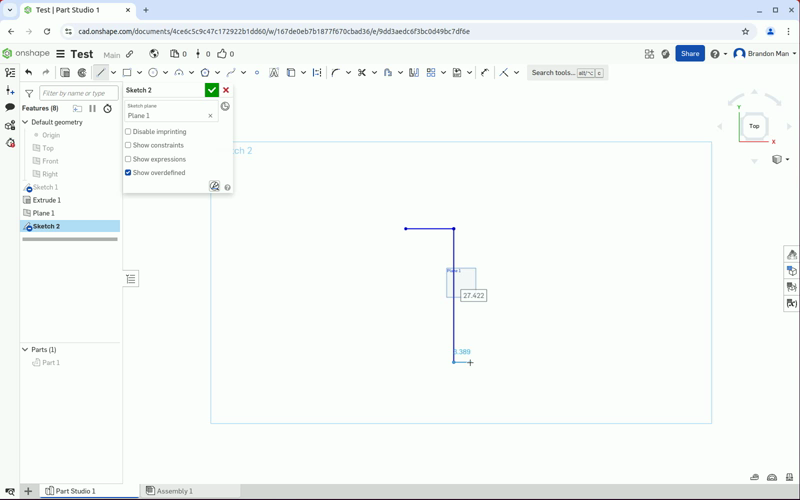
click(470, 362)
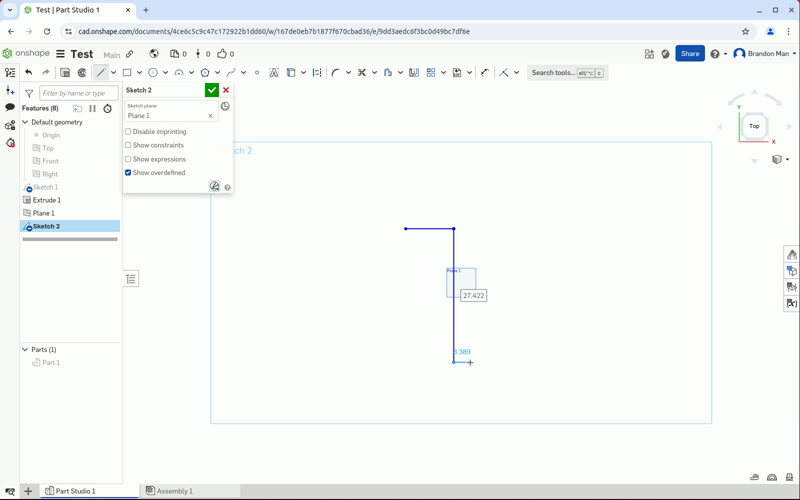
key_up(shift)
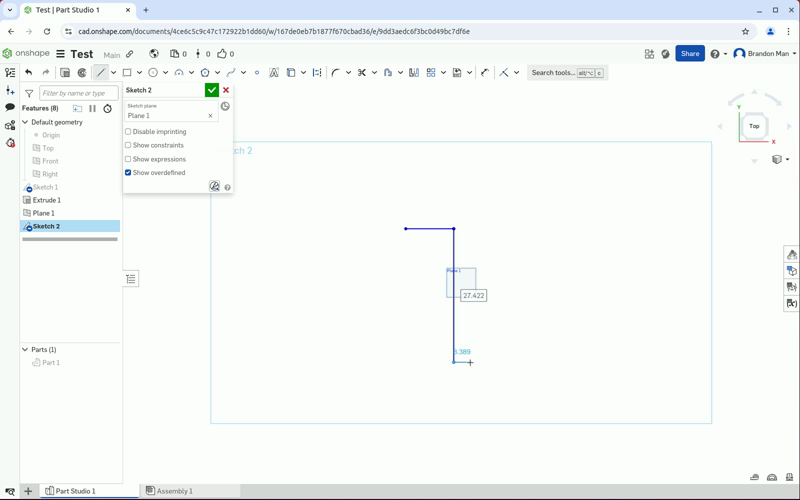
key_down(shift)
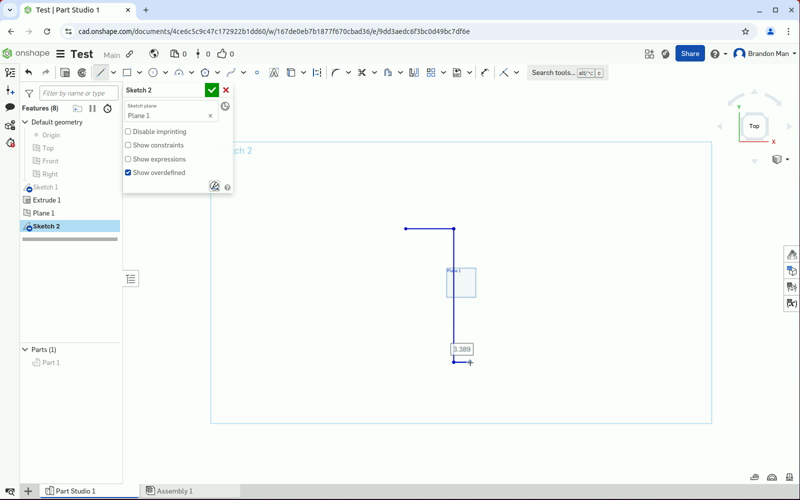
mouse_move(470, 228)
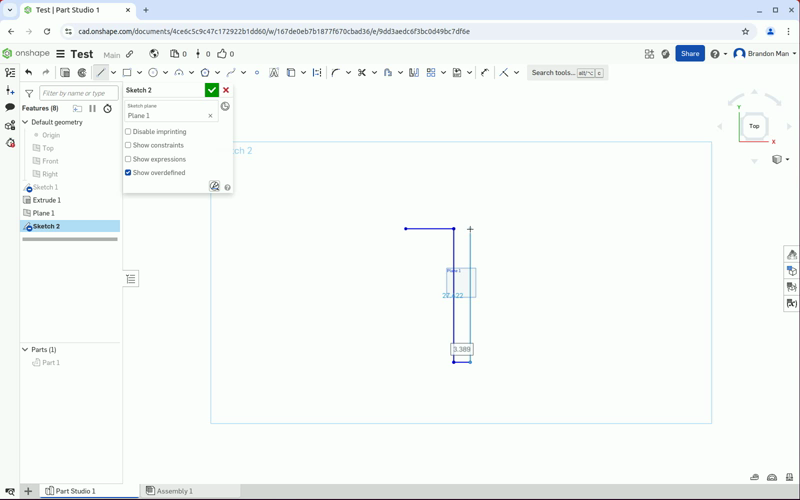
click(470, 228)
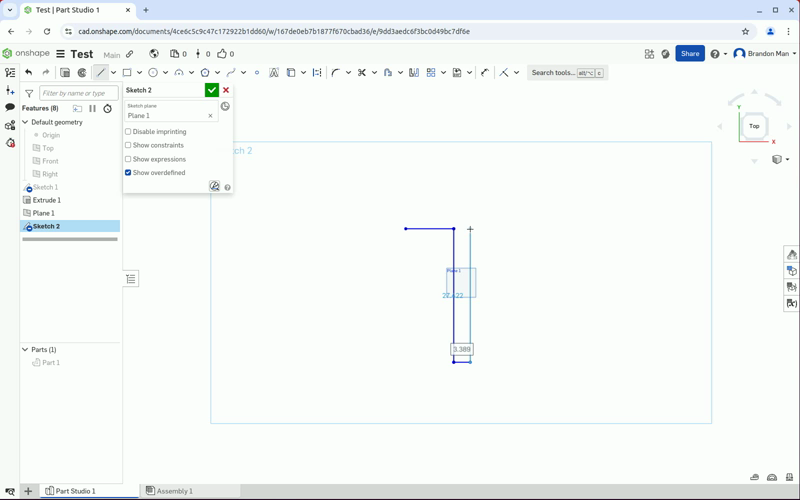
key_up(shift)
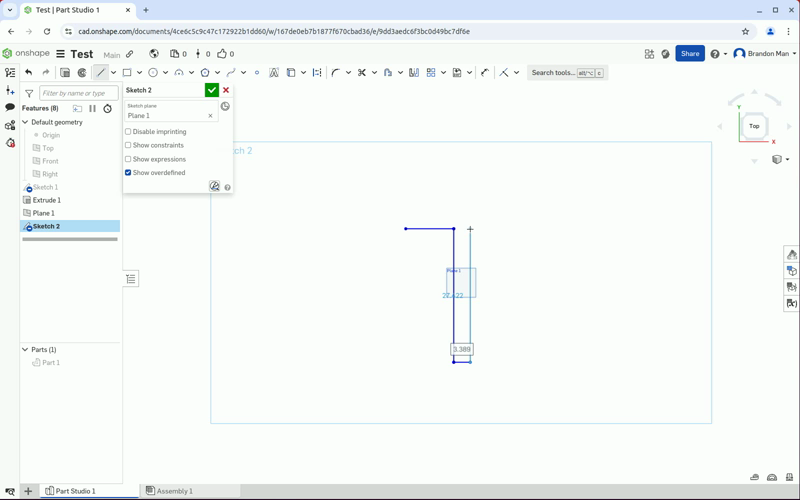
key_down(shift)
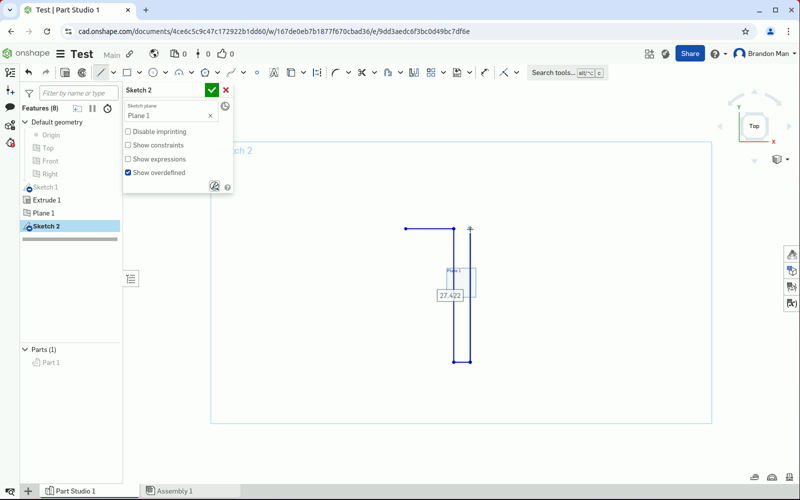
mouse_move(500, 228)
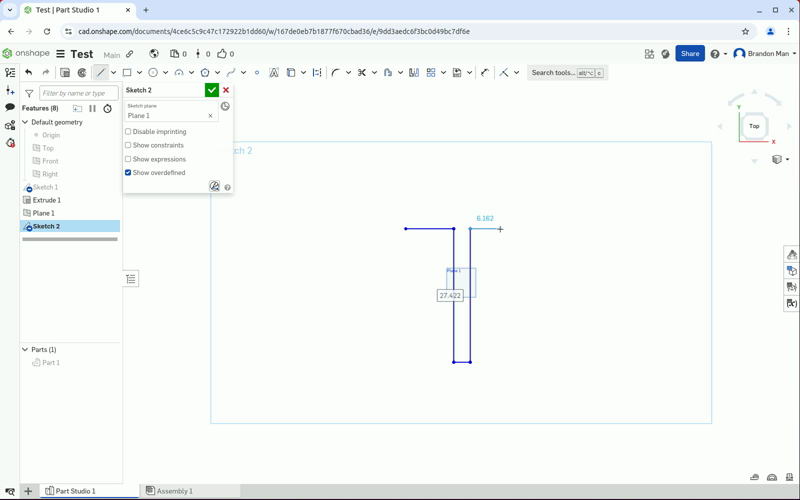
mouse_move(516, 228)
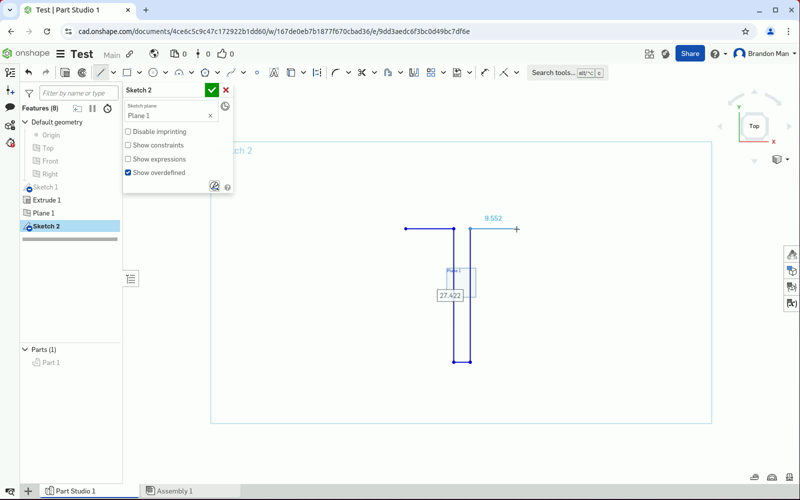
click(516, 228)
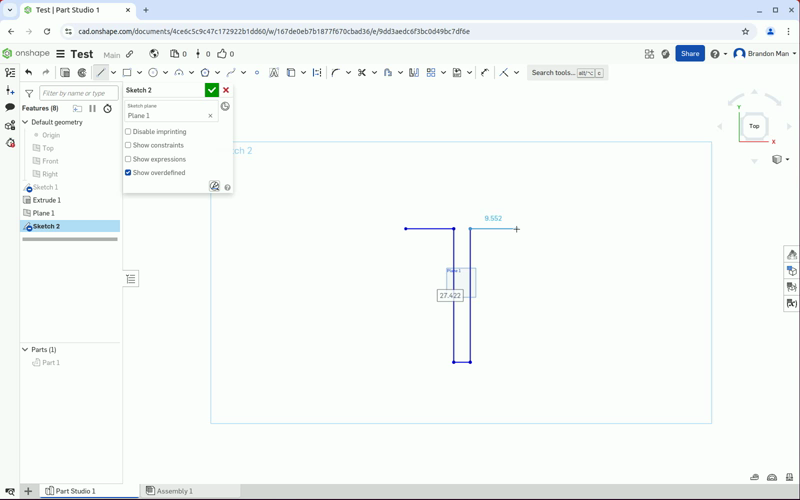
key_up(shift)
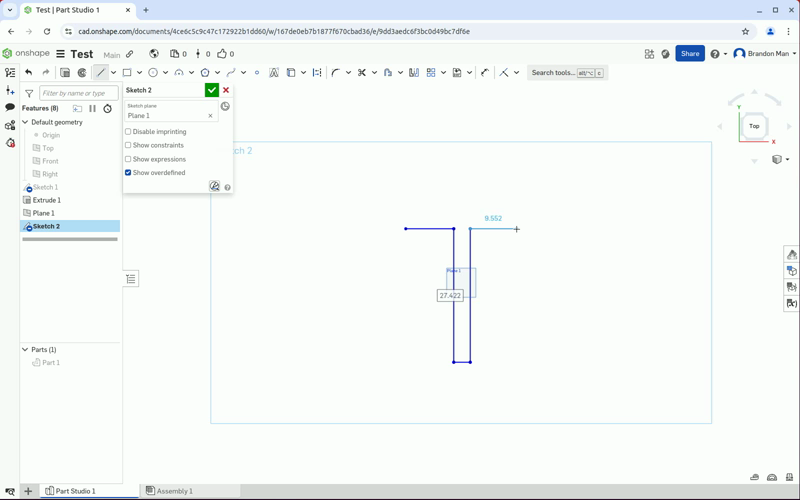
key_down(shift)
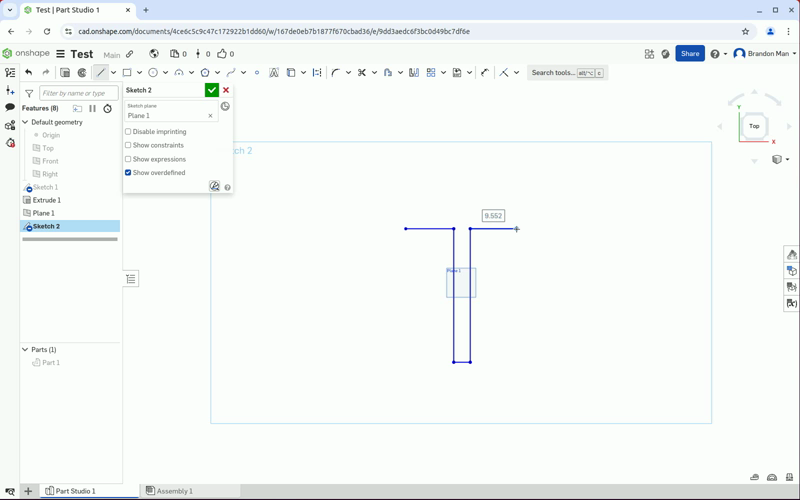
mouse_move(546, 228)
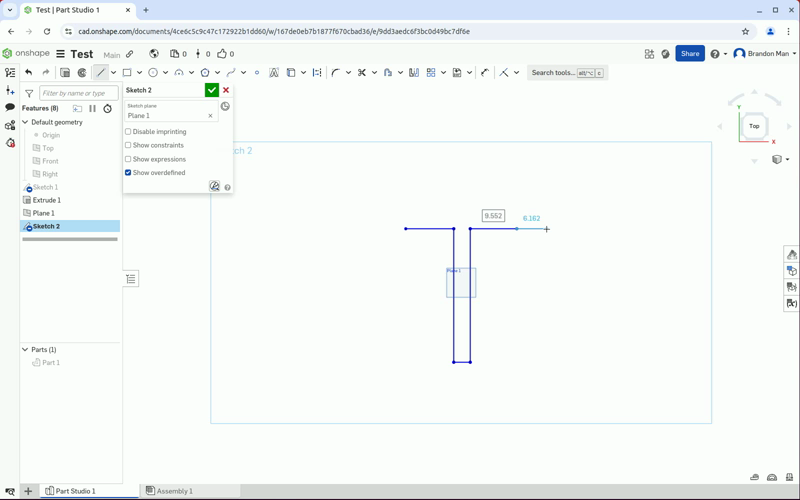
mouse_move(516, 213)
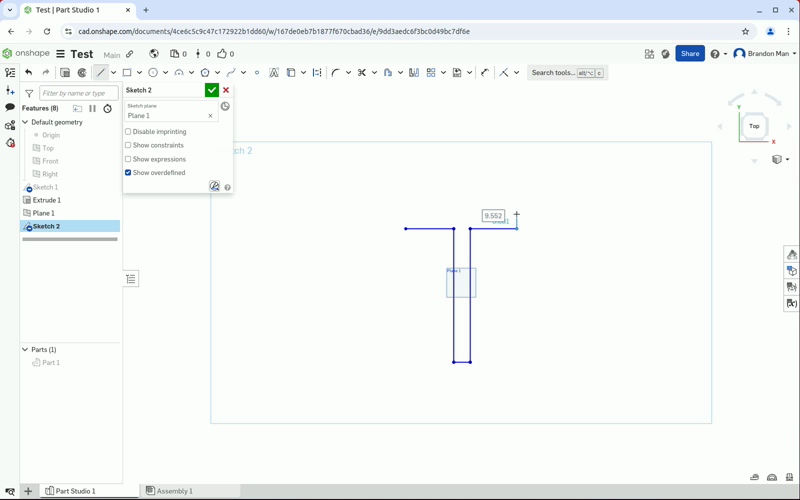
click(516, 213)
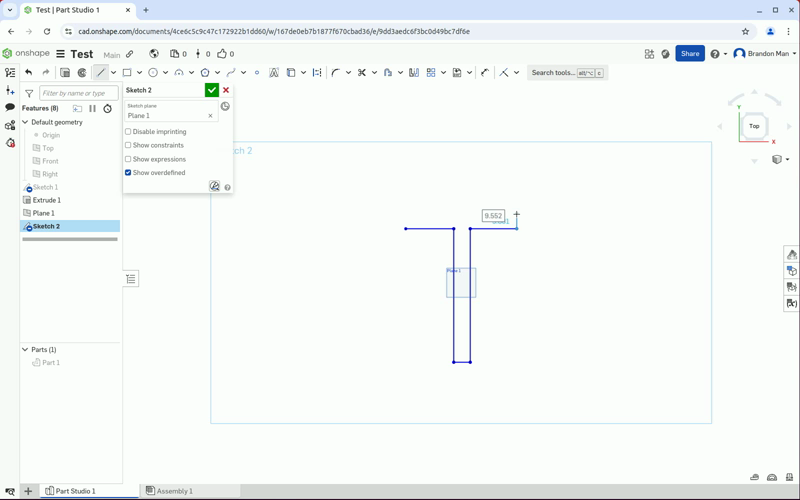
key_up(shift)
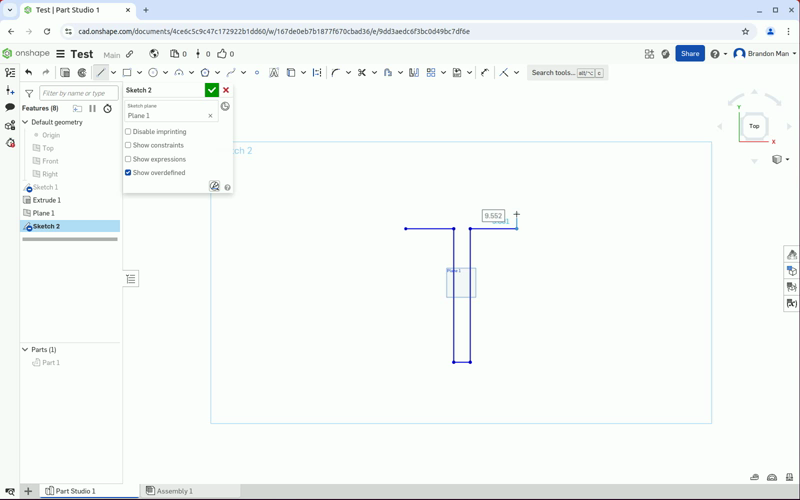
key_down(shift)
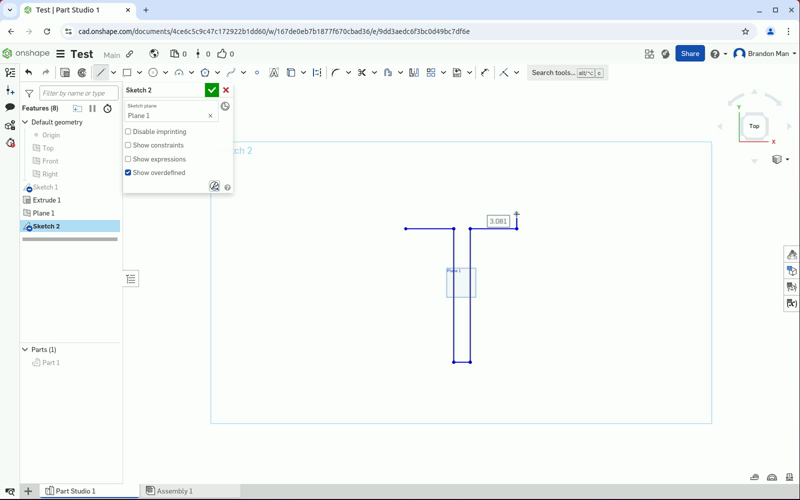
mouse_move(405, 213)
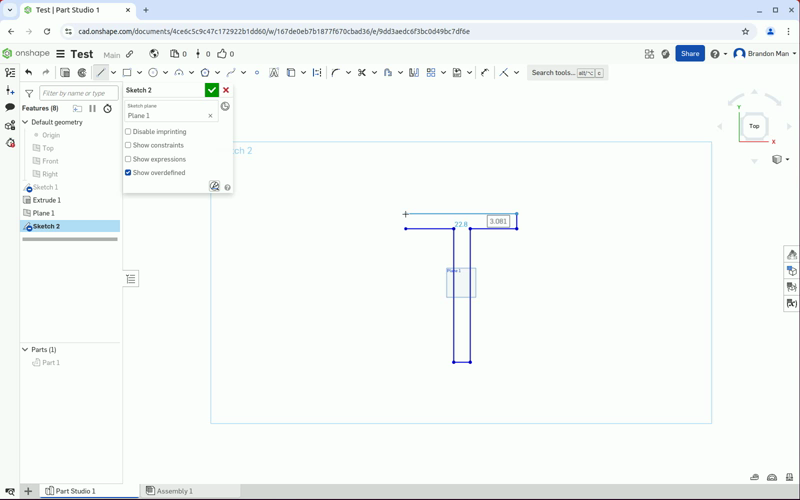
click(405, 213)
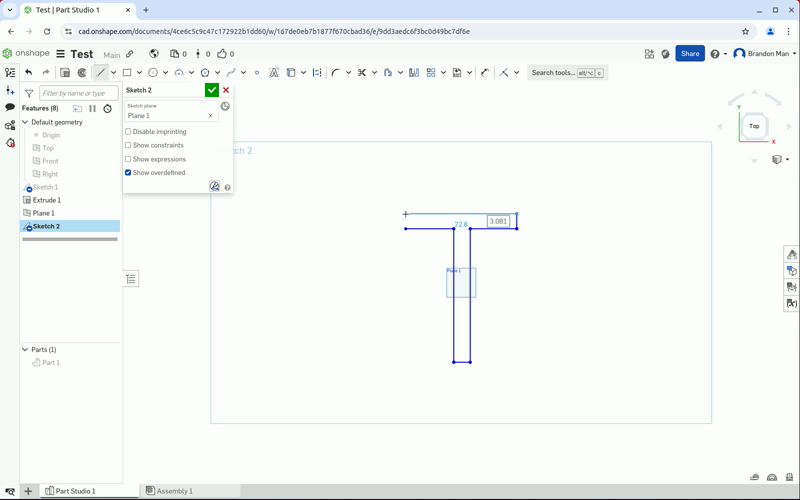
key_up(shift)
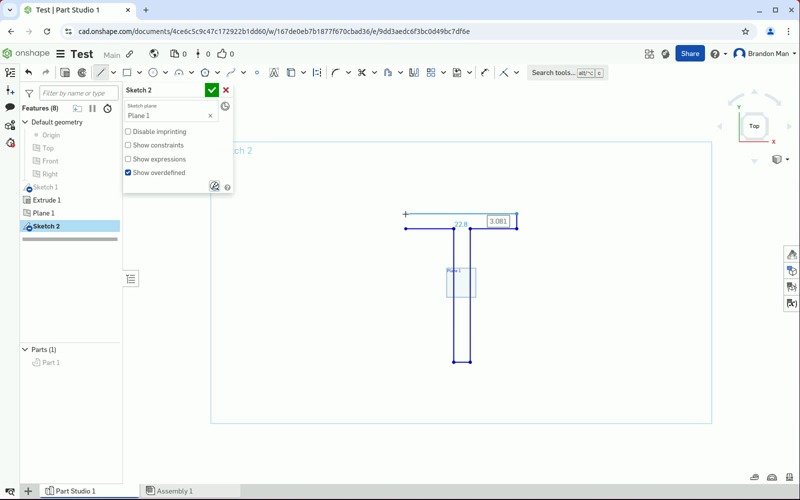
mouse_move(435, 213)
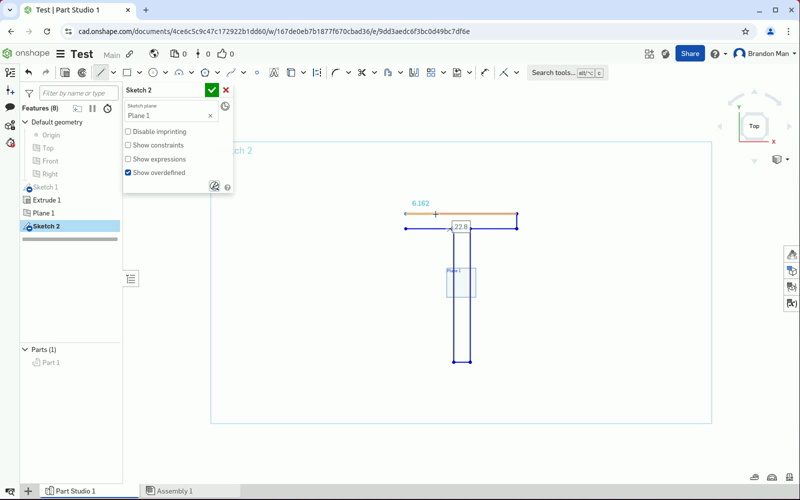
key_down(shift)
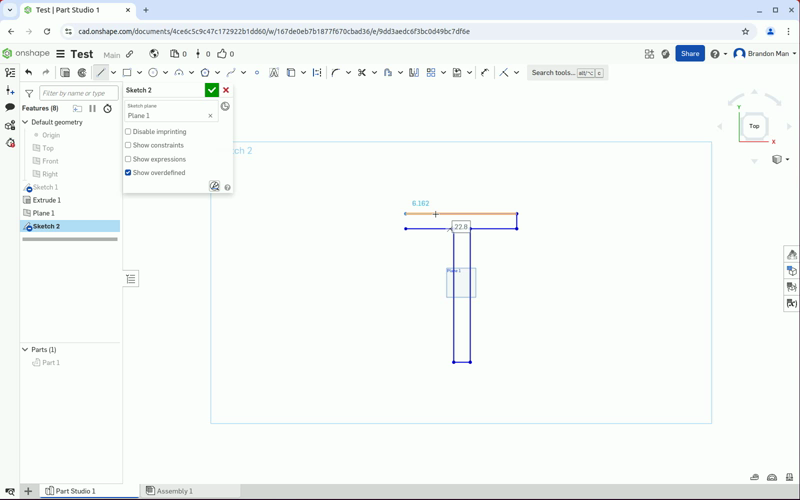
mouse_move(405, 228)
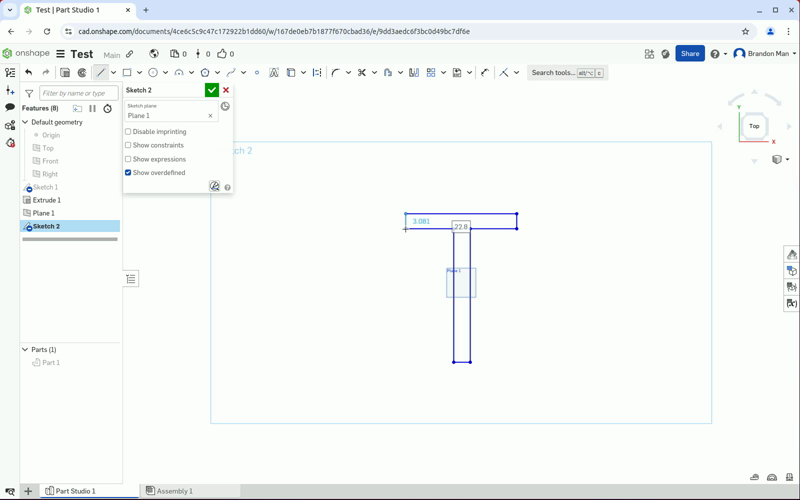
key_up(shift)
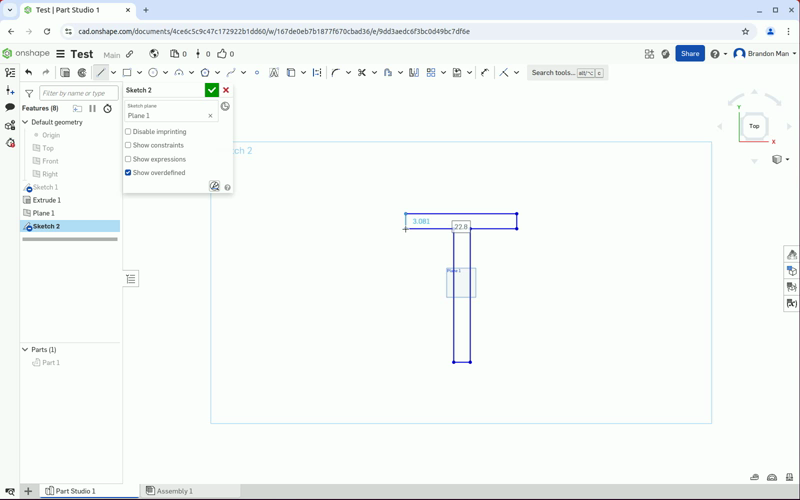
click(405, 228)
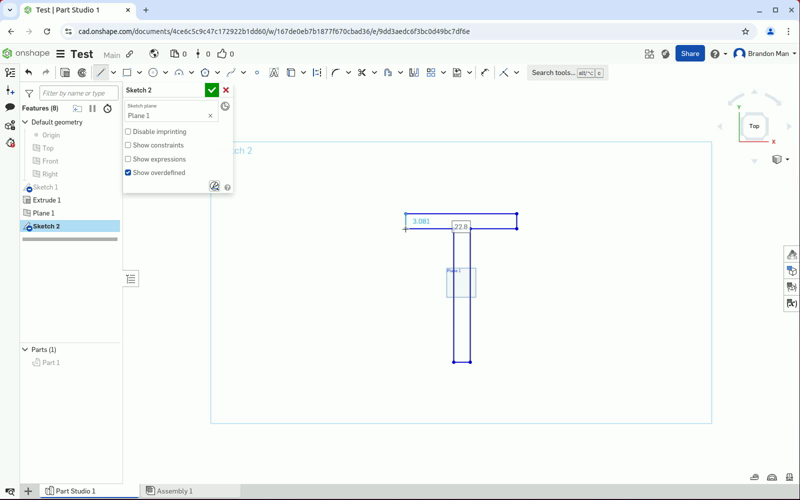
key(esc)
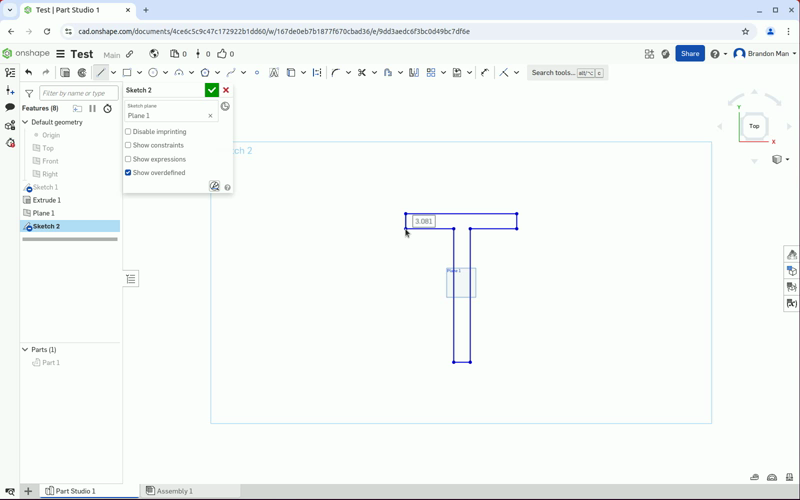
mouse_move(466, 302)
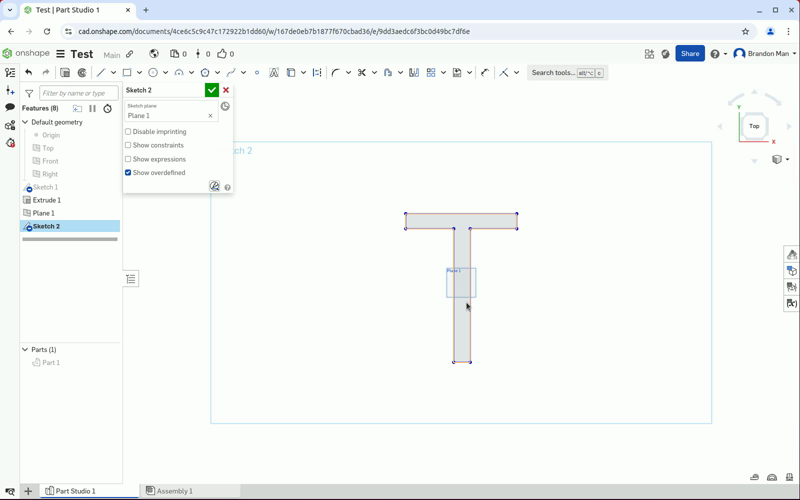
click(466, 302)
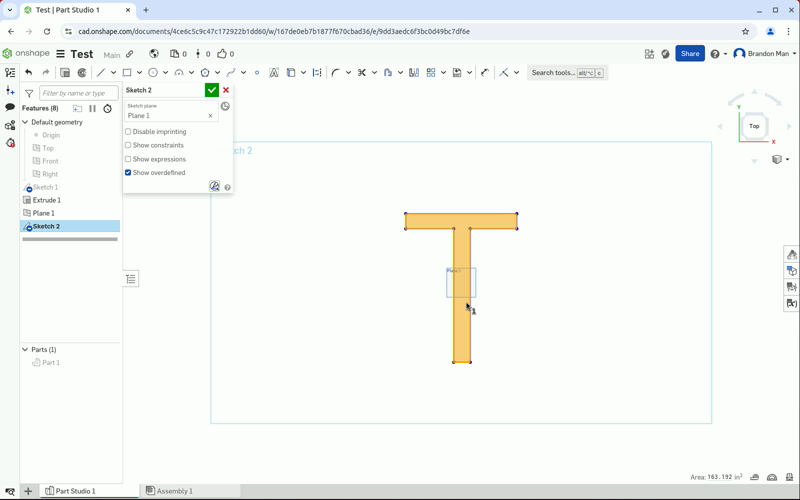
mouse_move(73, 352)
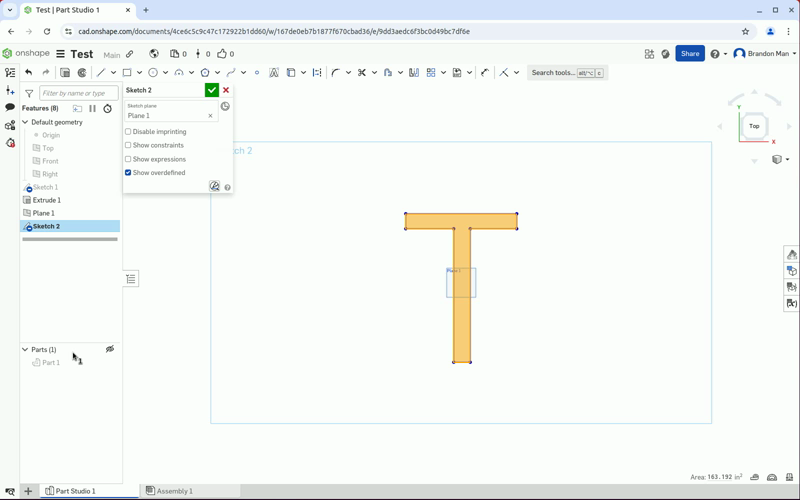
key(shift+y)
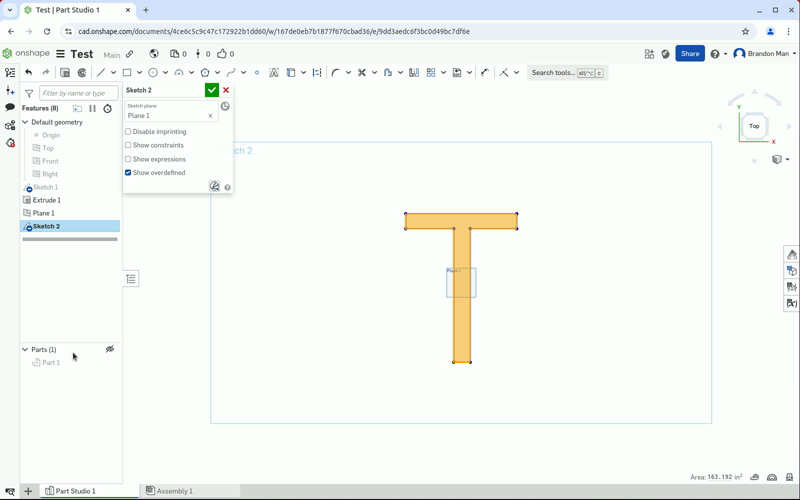
key(shift+e)
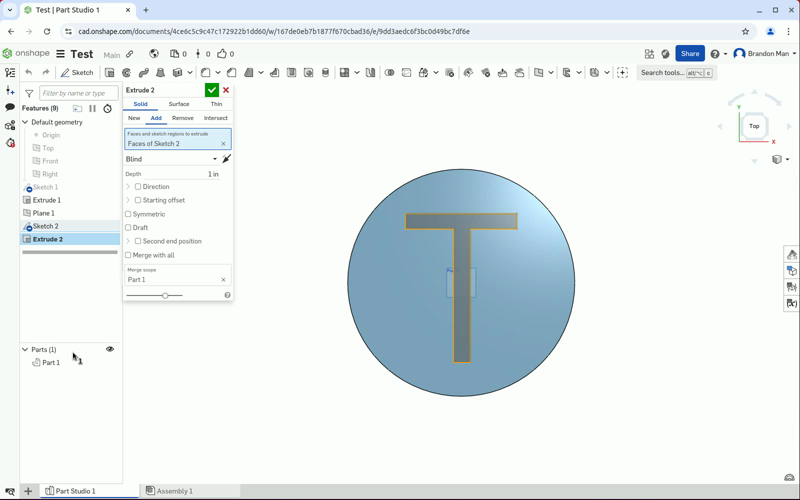
mouse_move(143, 106)
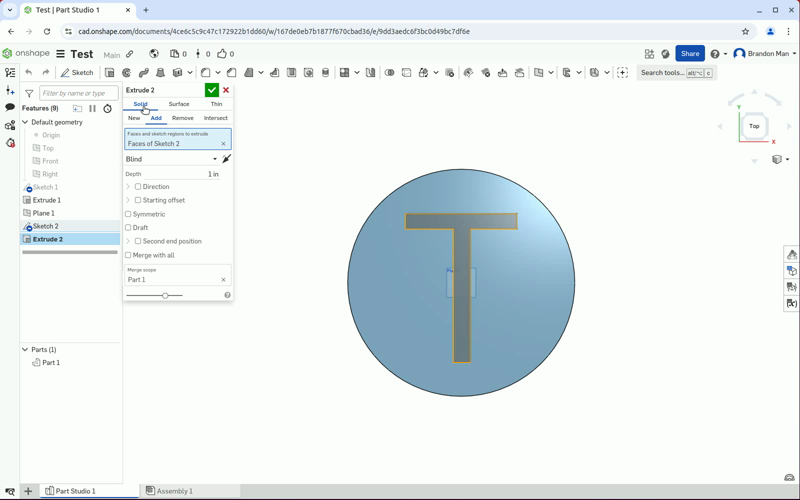
click(143, 106)
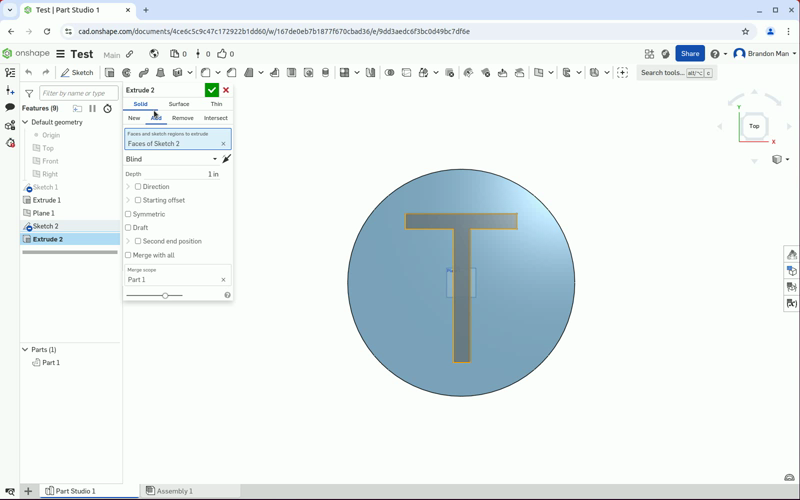
mouse_move(186, 120)
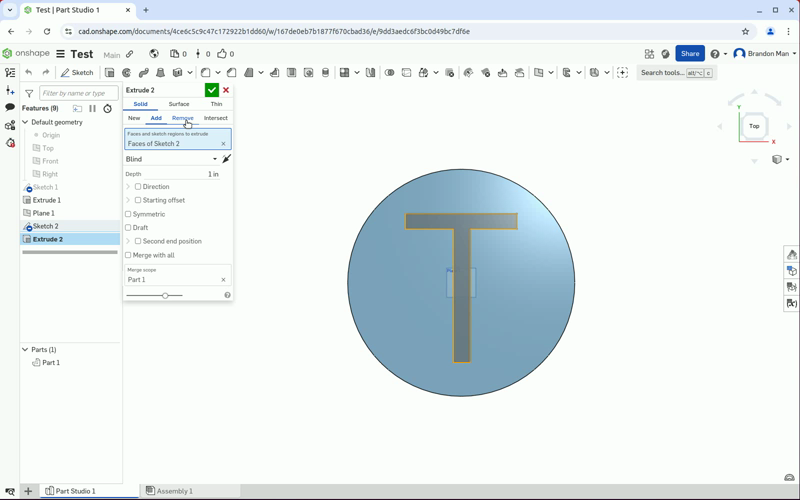
click(186, 120)
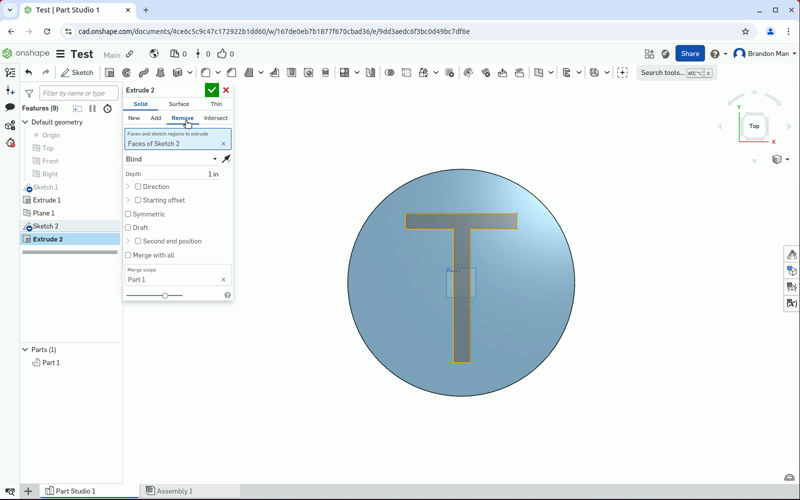
key(tab, 4)
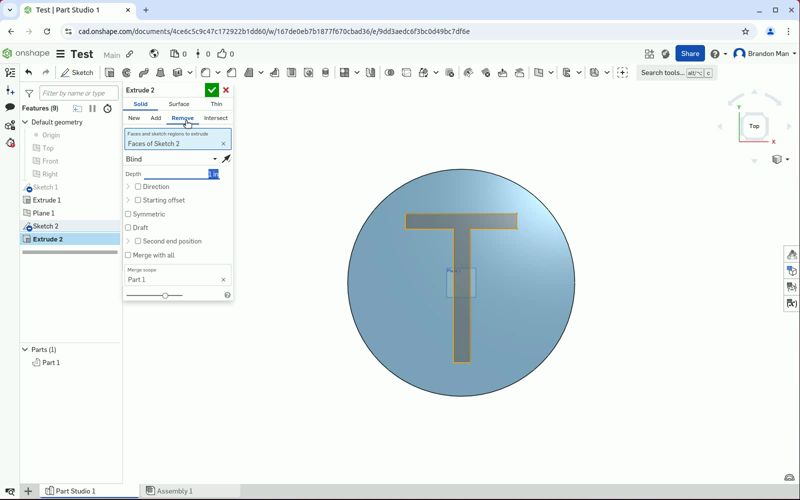
text(30.811)
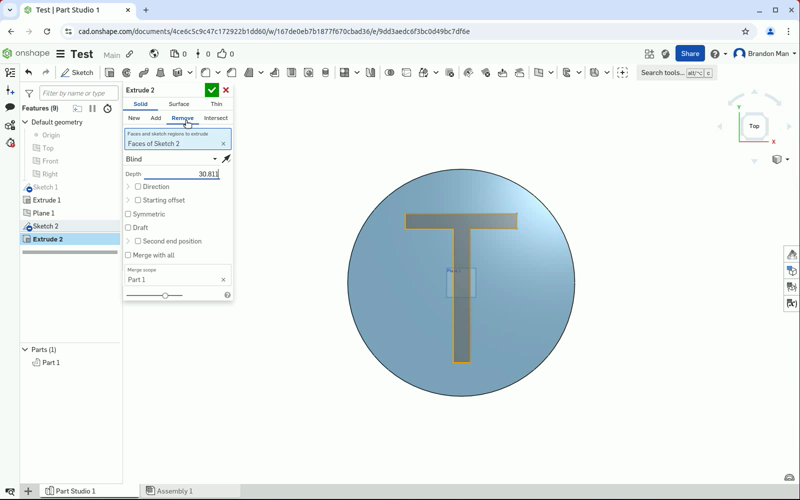
key(tab, 6)
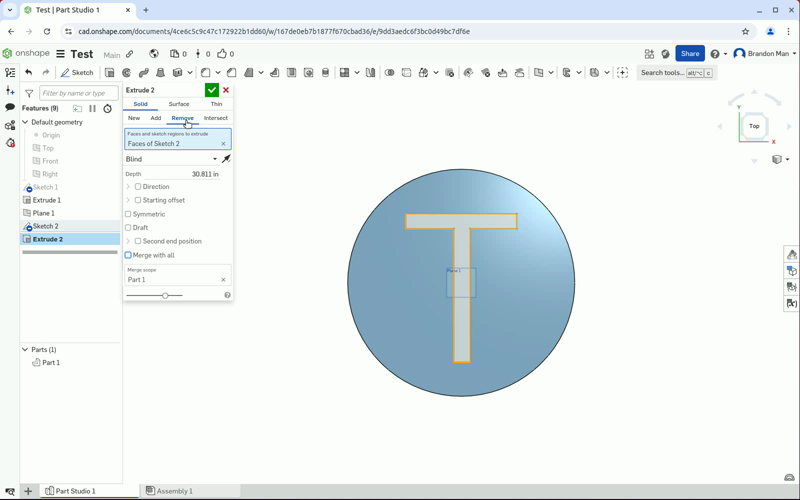
key(space)
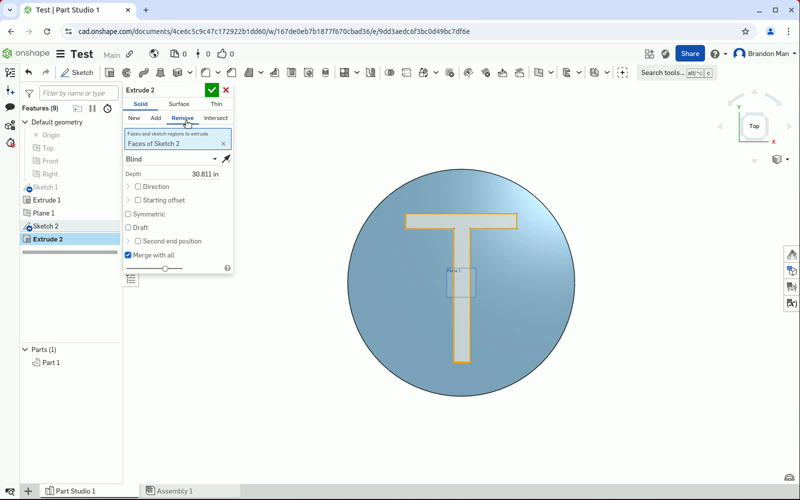
key(enter)
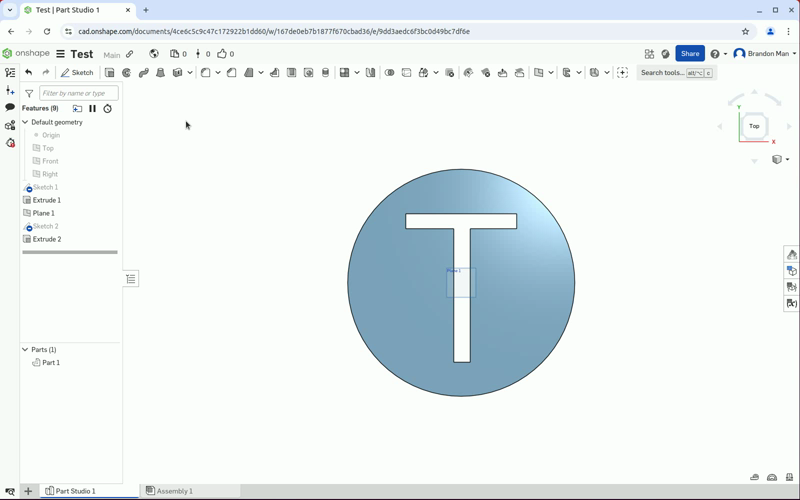
key(shift+h)
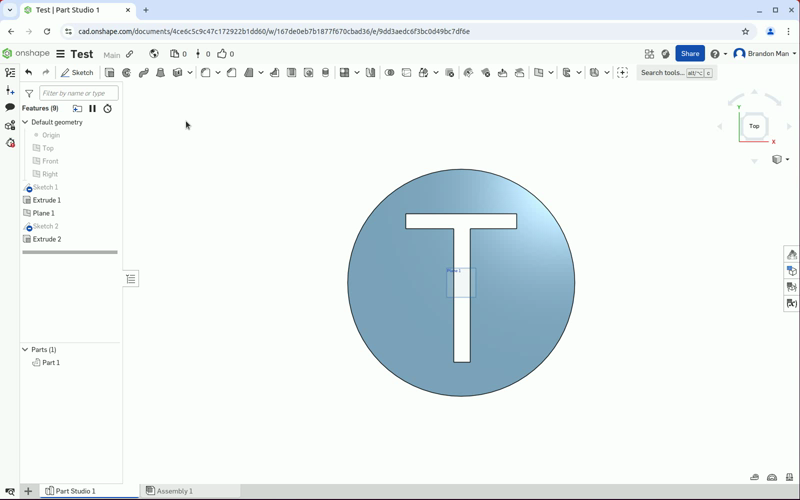
key(shift+h)
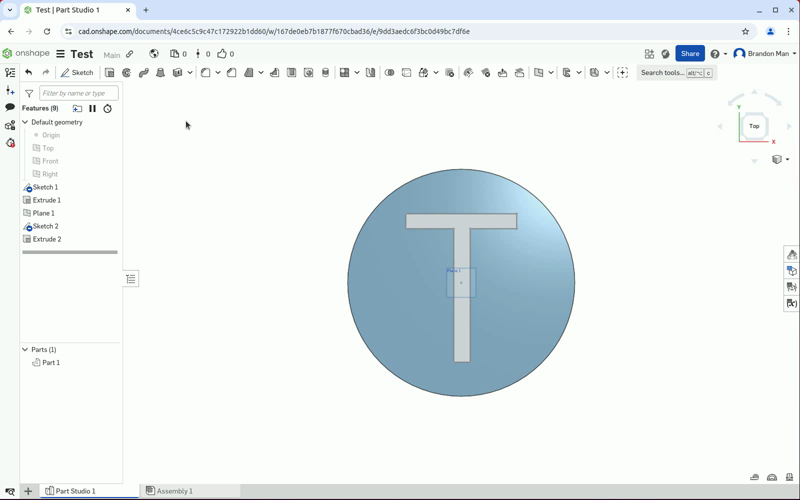
key(shift+7)
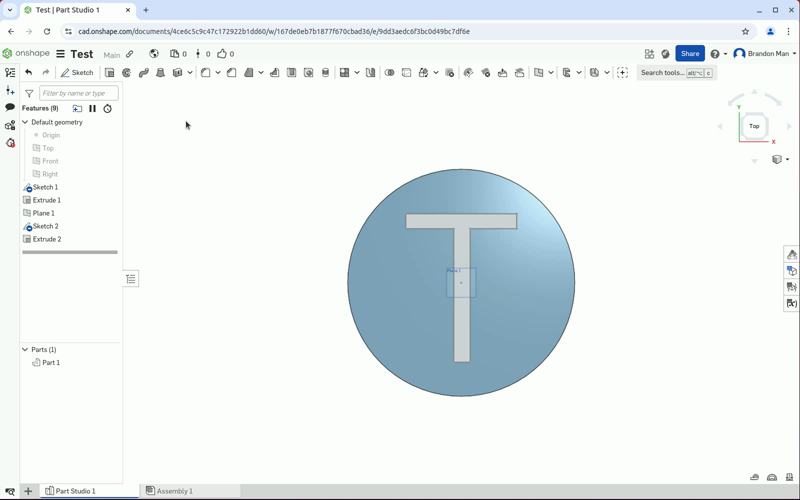
key(up, 3)
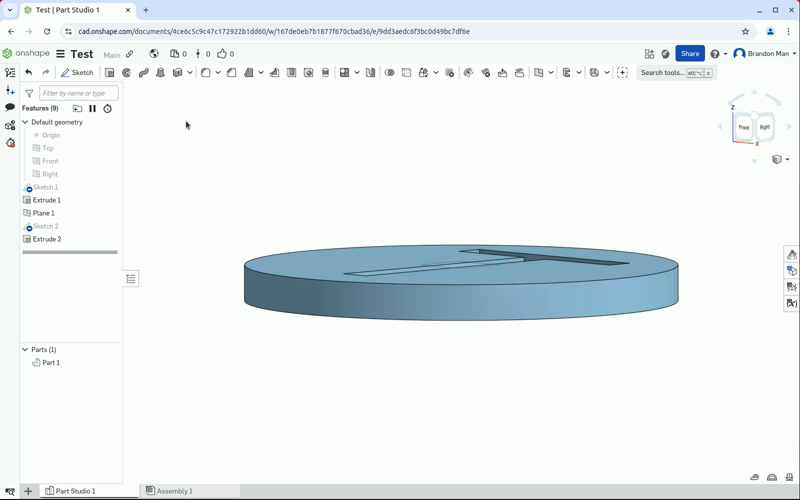
key(left, 3)
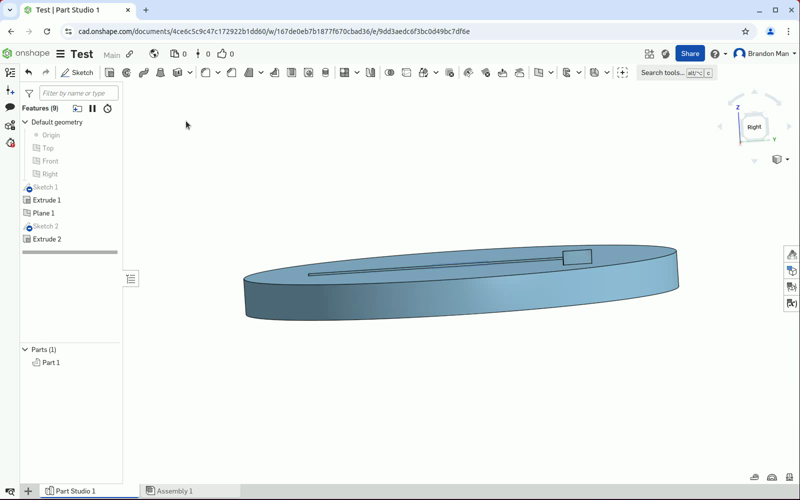
key(right, 3)
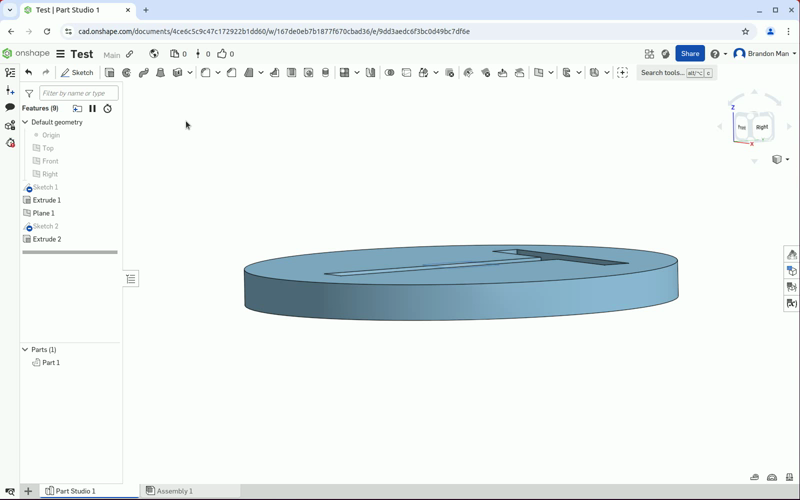
key(down, 3)
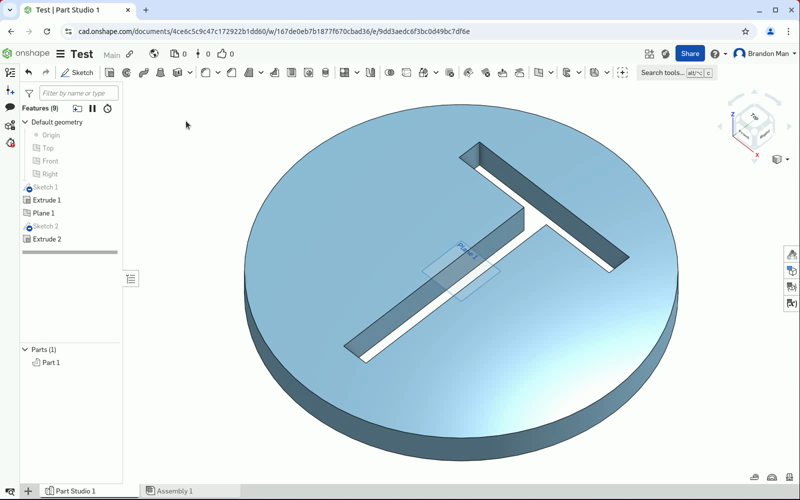
mouse_move(73, 189)
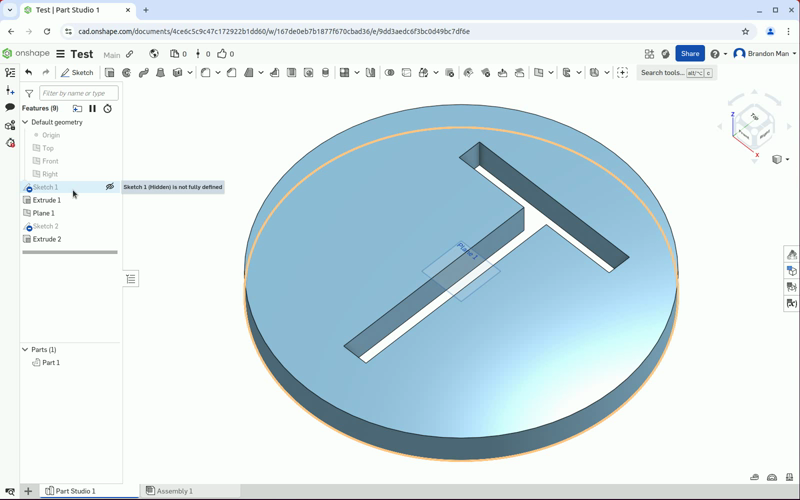
click(73, 189)